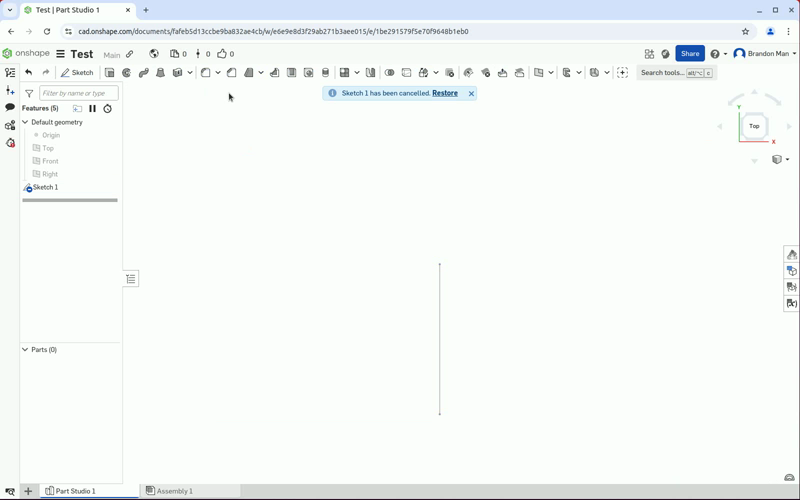
key(shift+h)
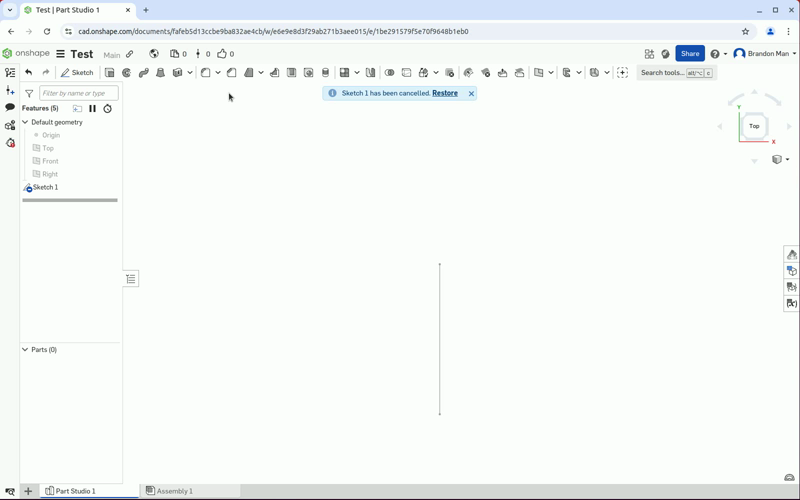
key(shift+s)
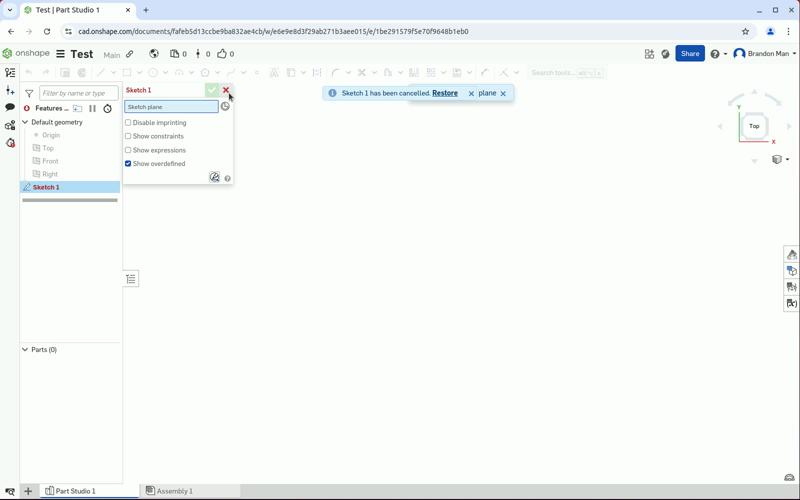
mouse_move(73, 150)
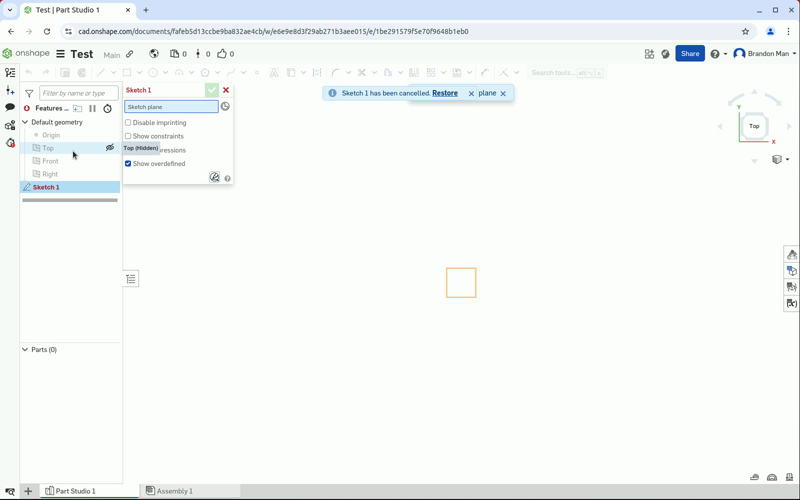
click(73, 150)
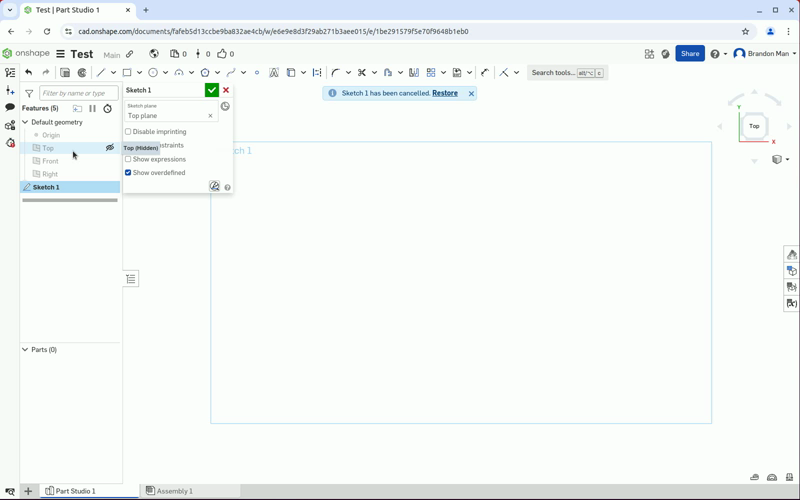
mouse_move(73, 352)
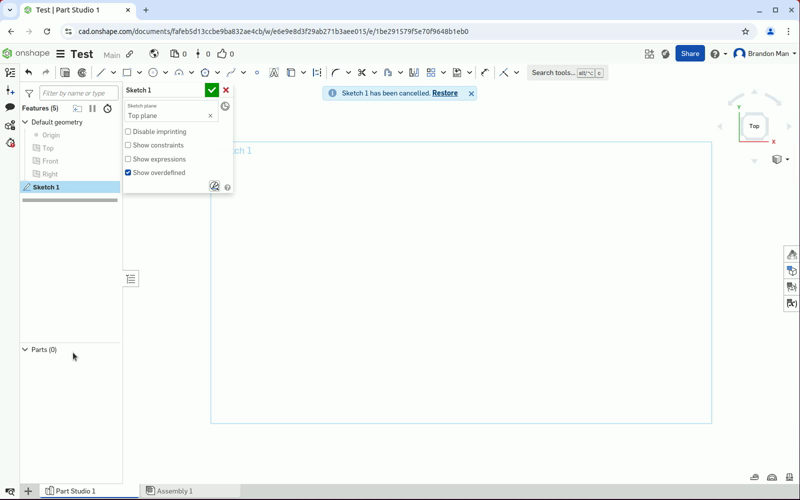
key(y)
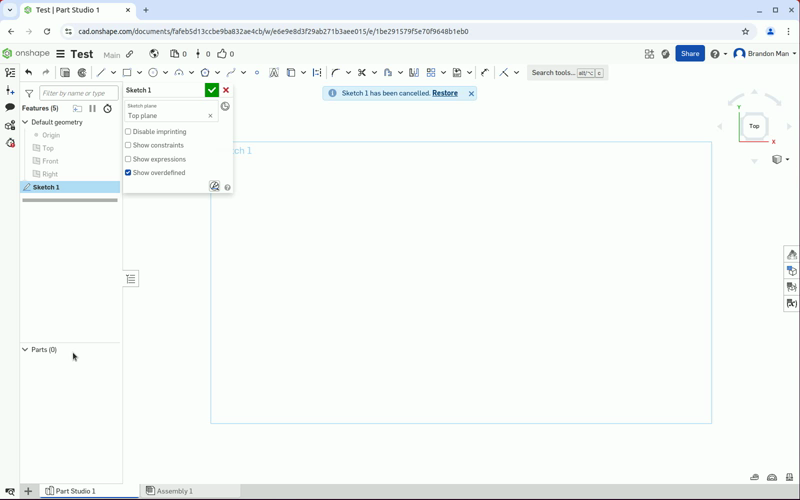
key(l)
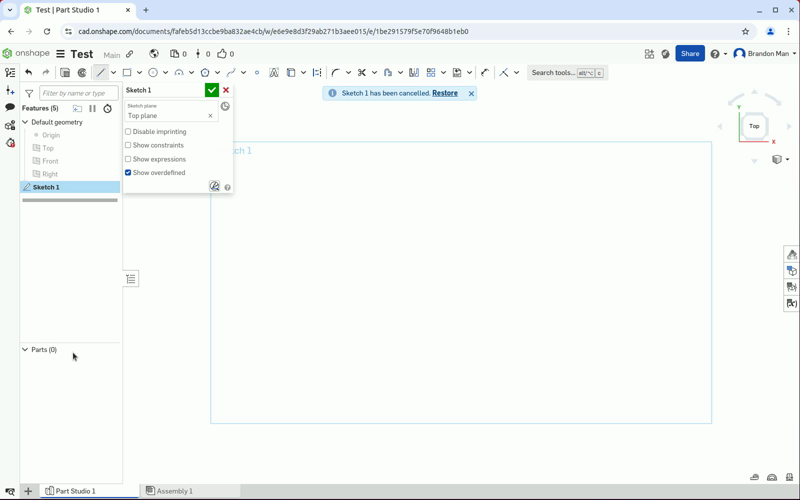
key_down(shift)
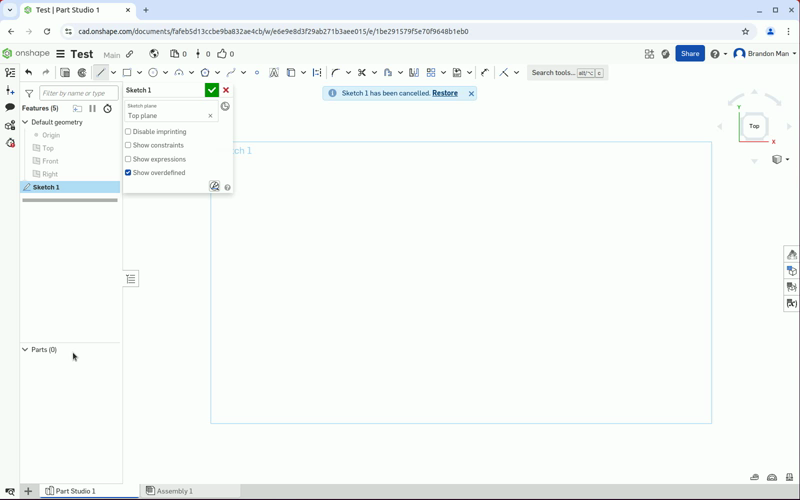
mouse_move(348, 353)
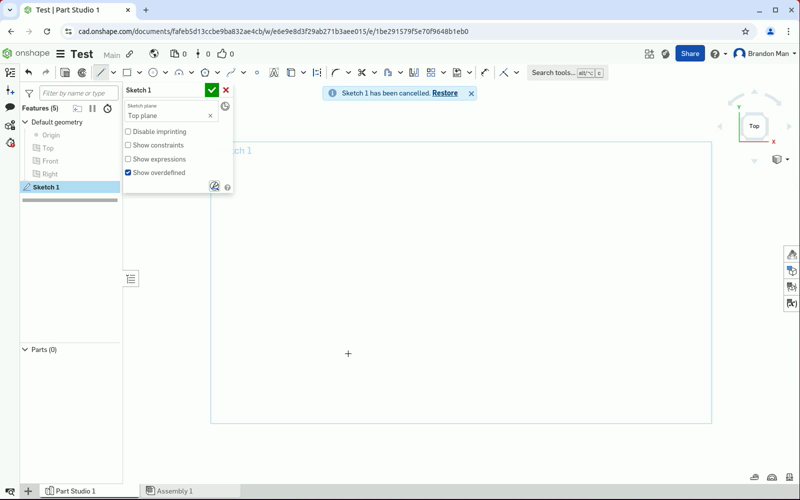
click(348, 353)
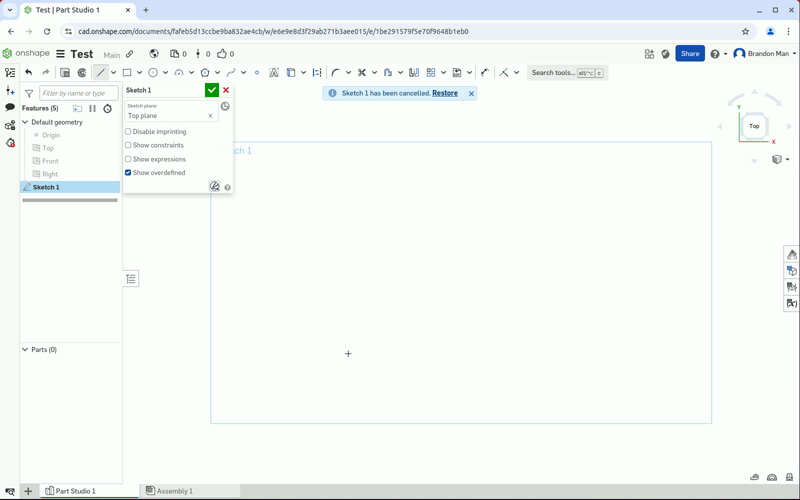
key_up(shift)
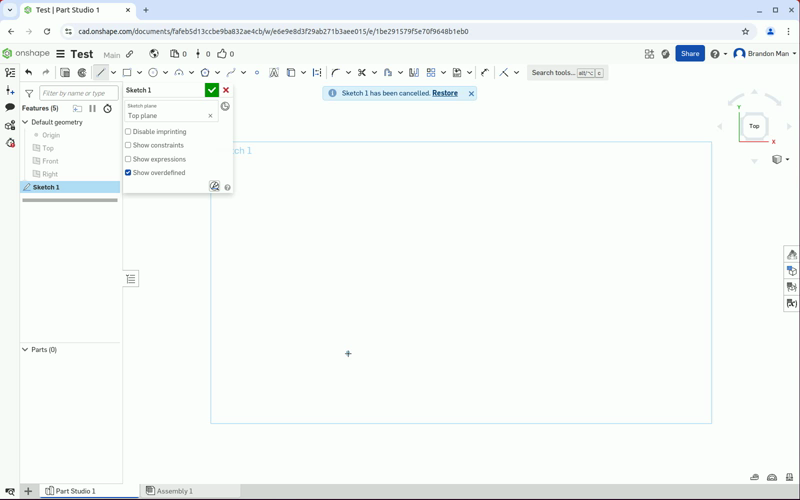
key_down(shift)
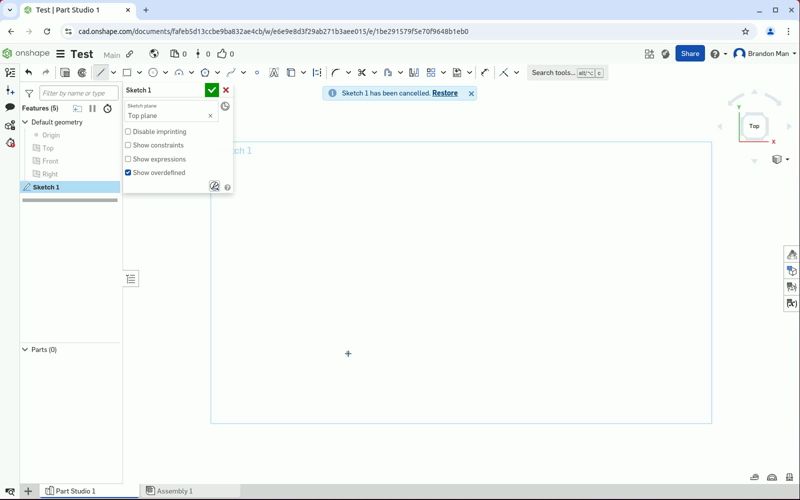
mouse_move(572, 353)
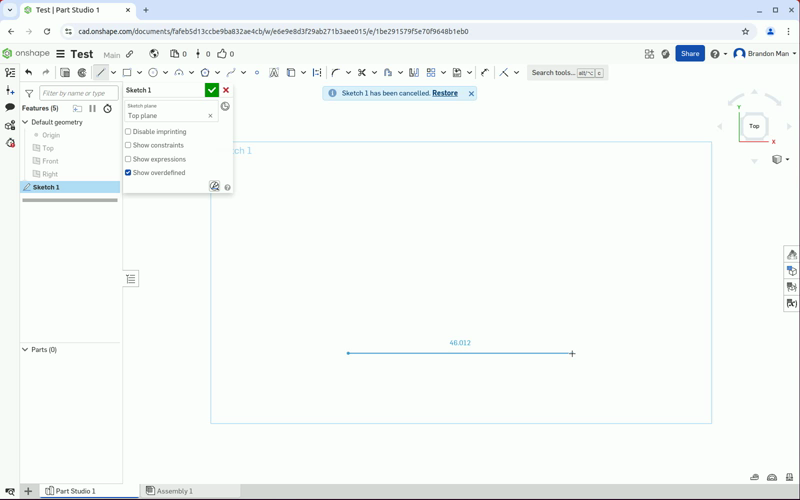
click(572, 353)
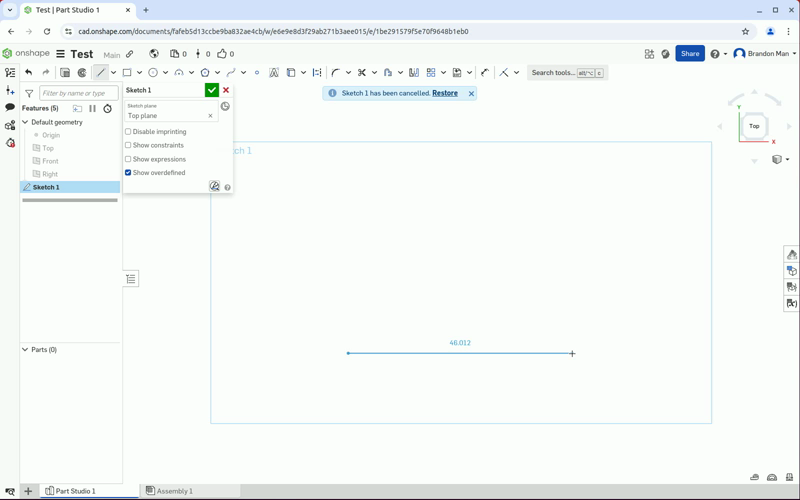
key_up(shift)
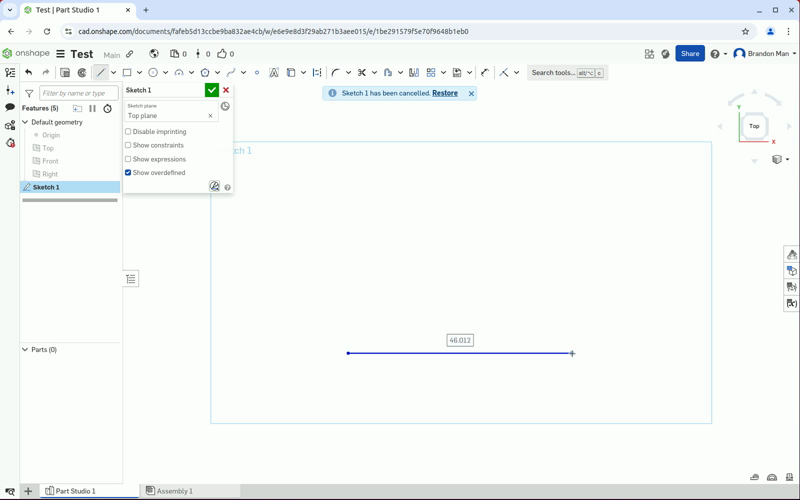
key_down(shift)
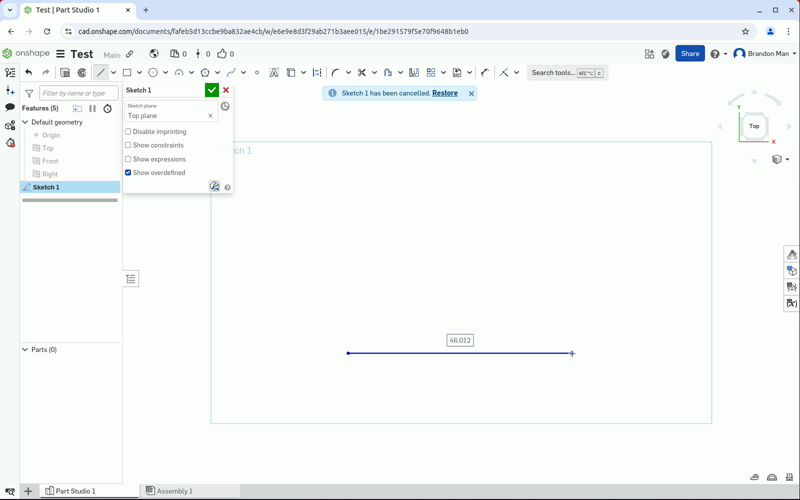
mouse_move(572, 214)
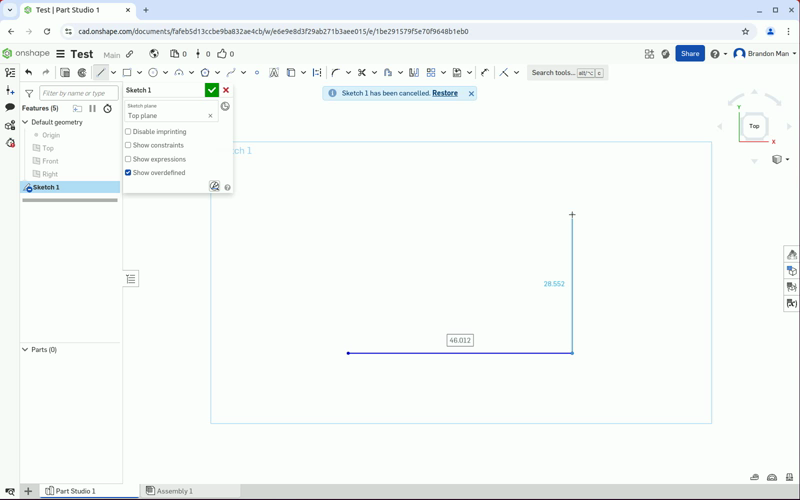
click(572, 214)
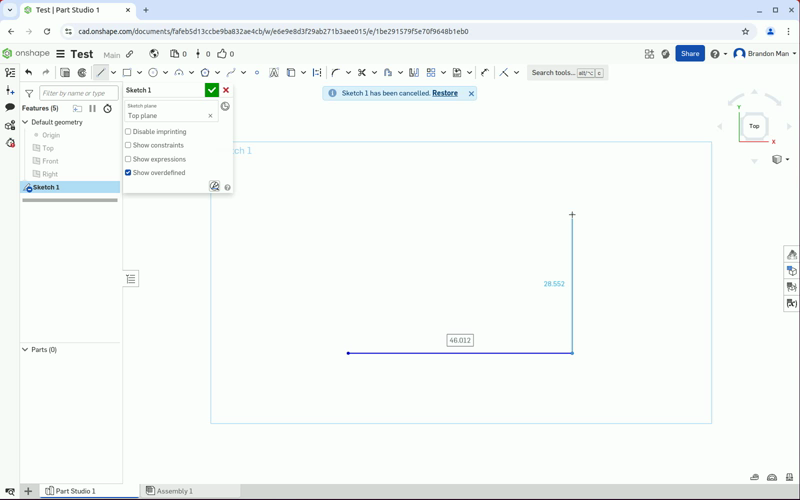
key_up(shift)
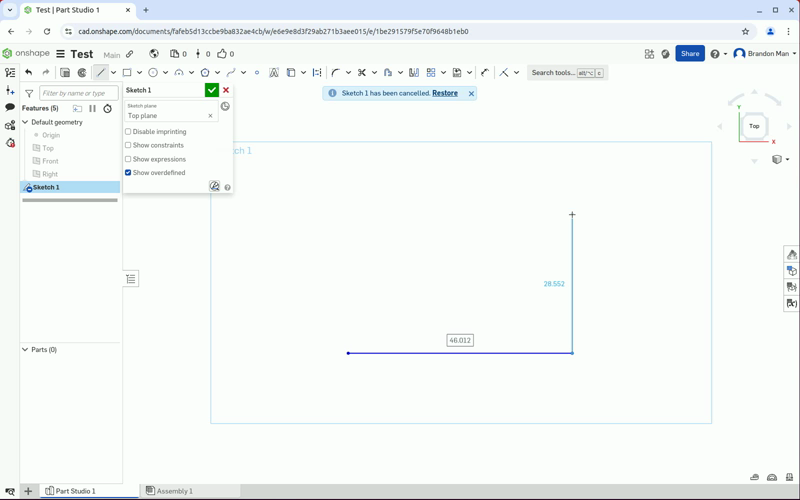
key_down(shift)
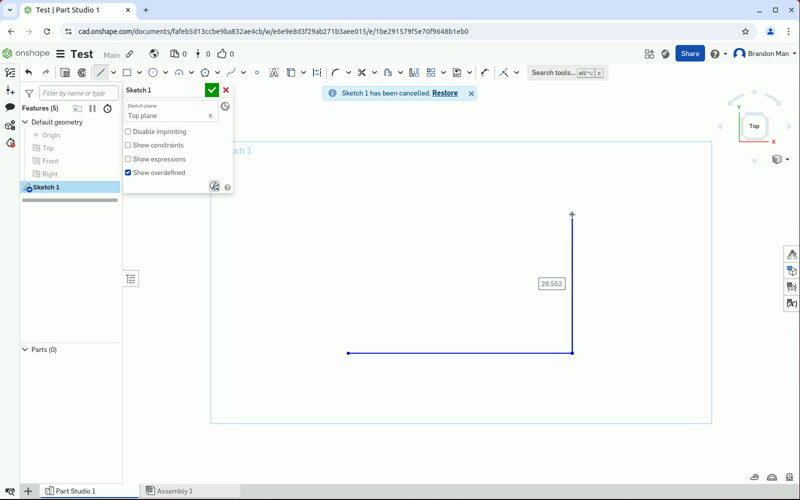
mouse_move(348, 214)
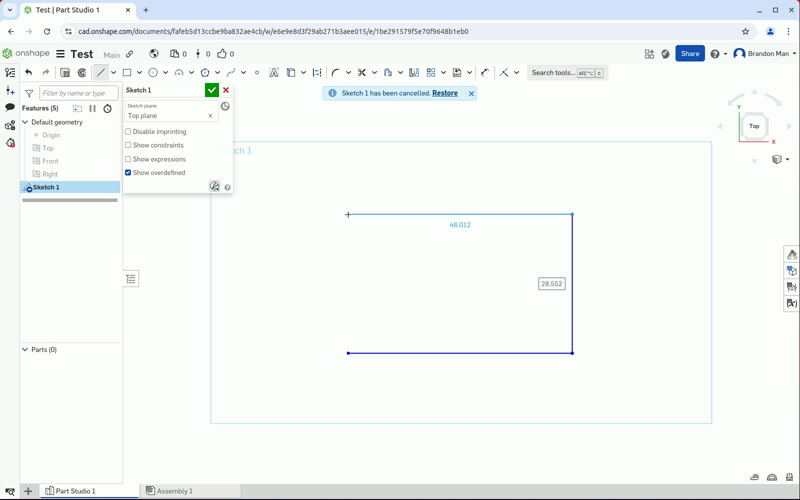
click(348, 214)
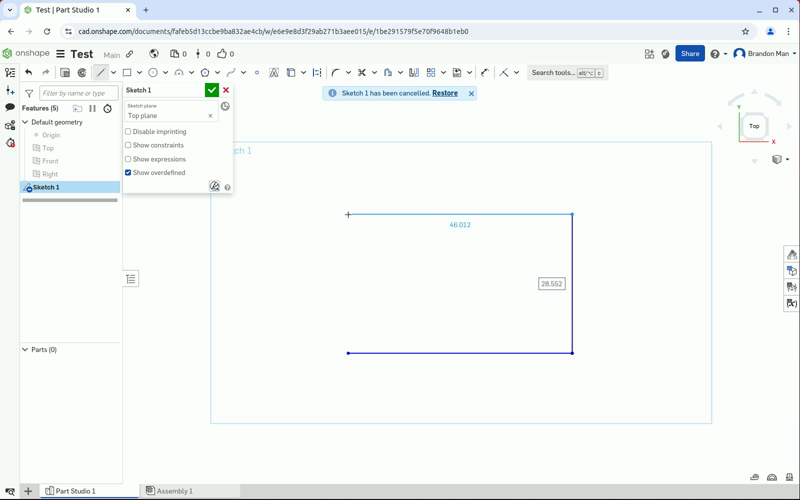
key_up(shift)
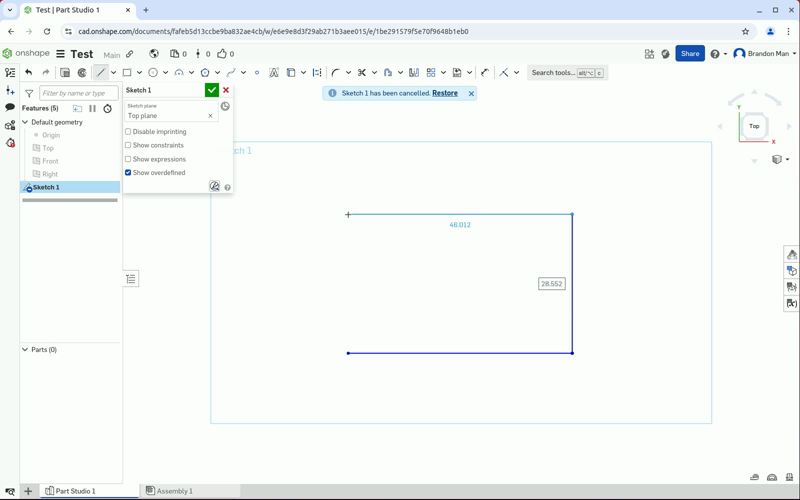
key_down(shift)
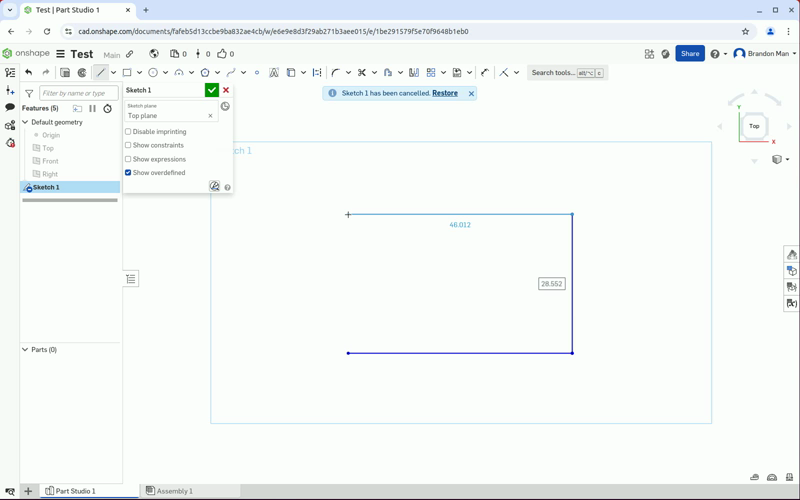
mouse_move(348, 353)
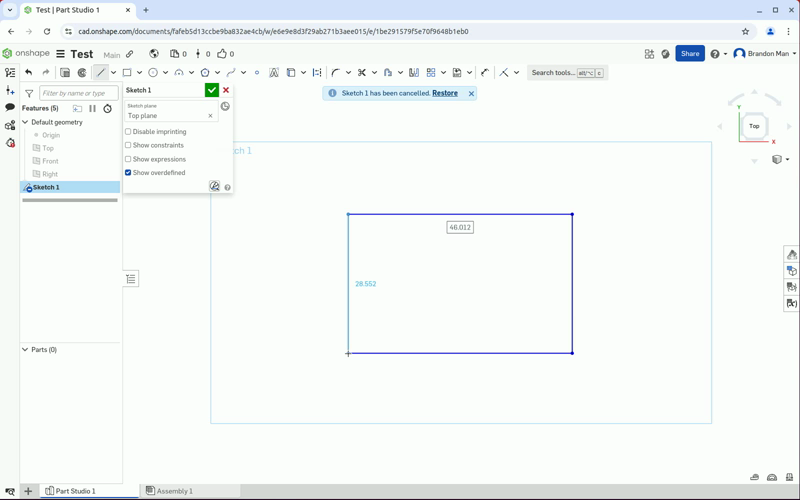
key_up(shift)
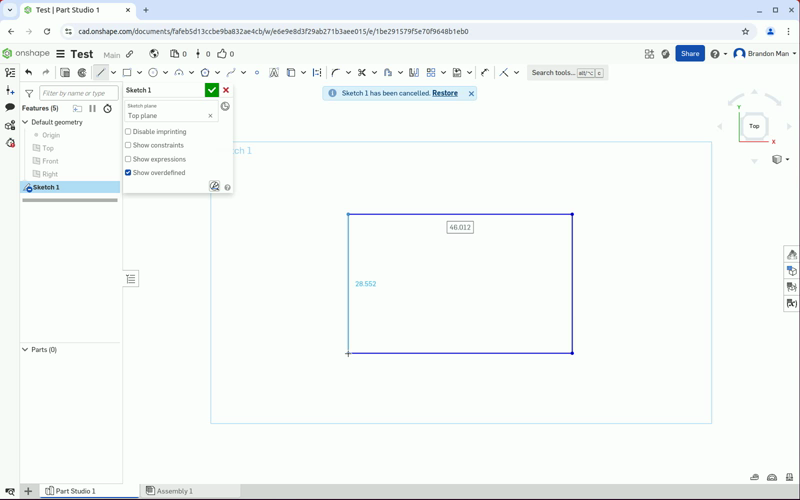
click(348, 353)
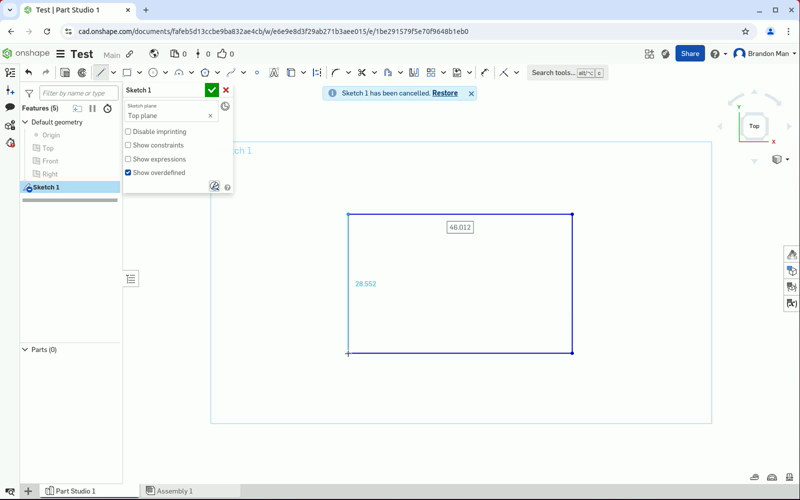
key(esc)
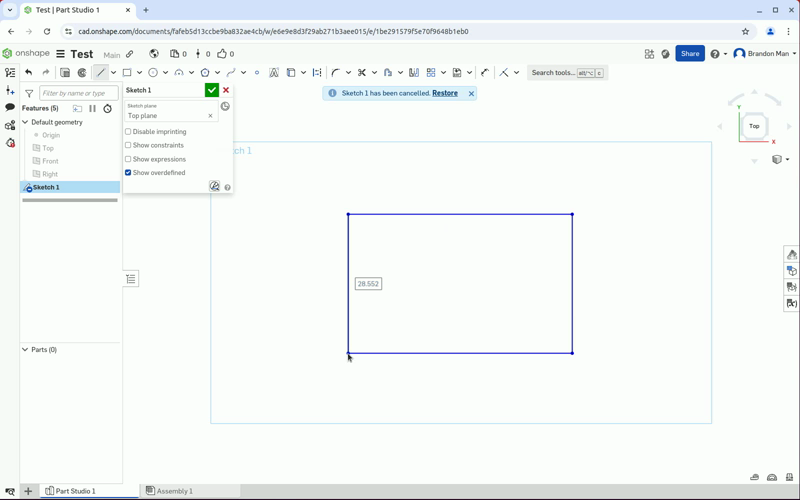
mouse_move(506, 294)
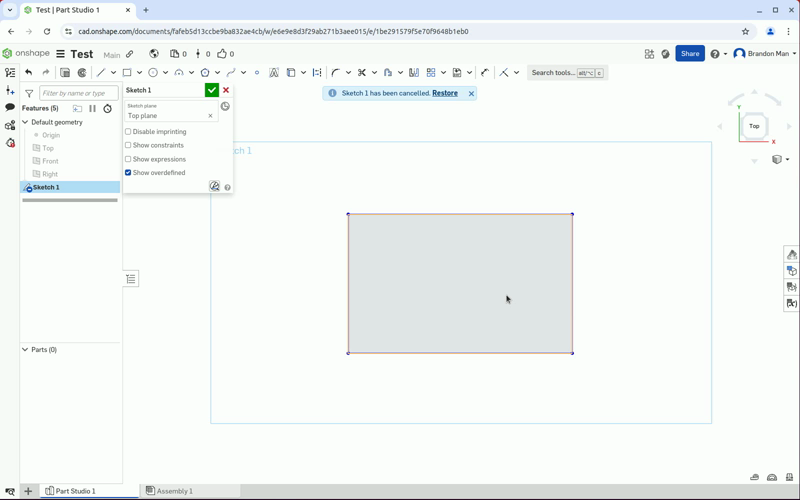
click(506, 294)
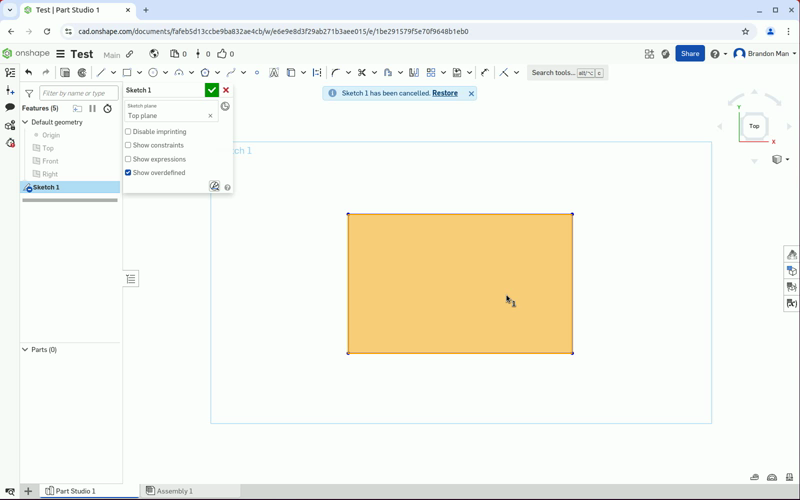
mouse_move(73, 352)
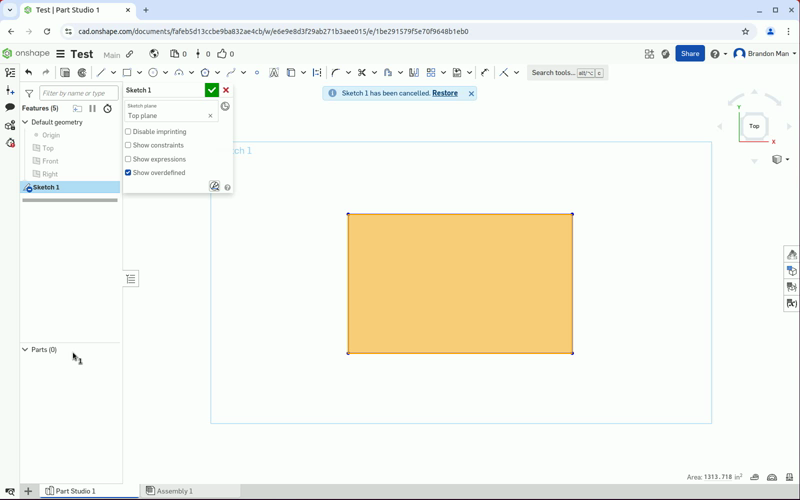
key(shift+y)
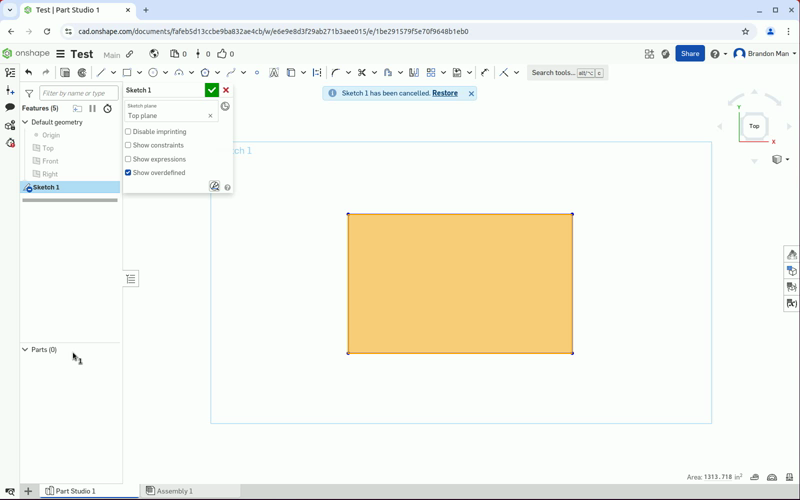
key(shift+e)
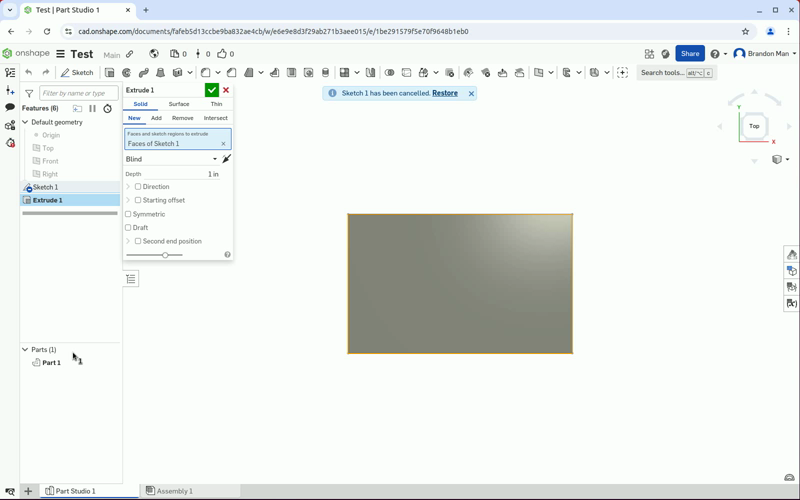
mouse_move(143, 106)
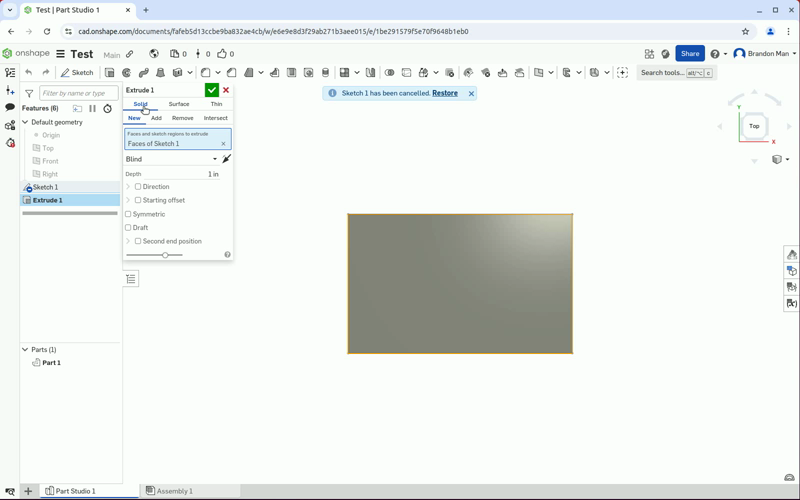
click(143, 106)
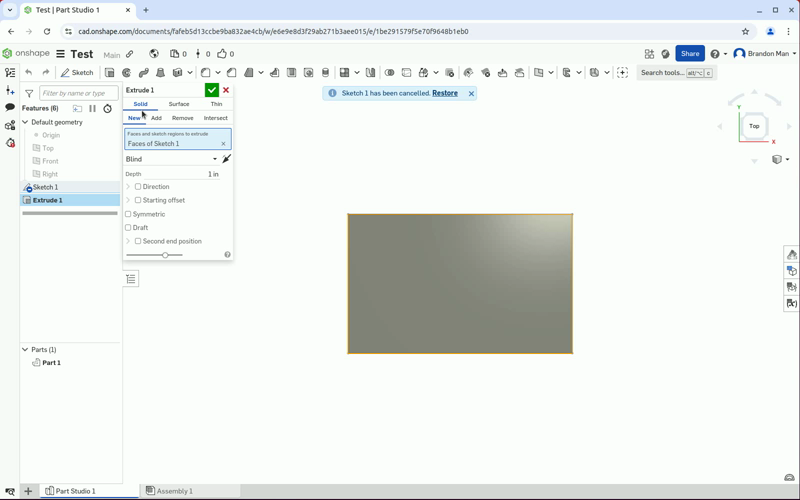
mouse_move(137, 120)
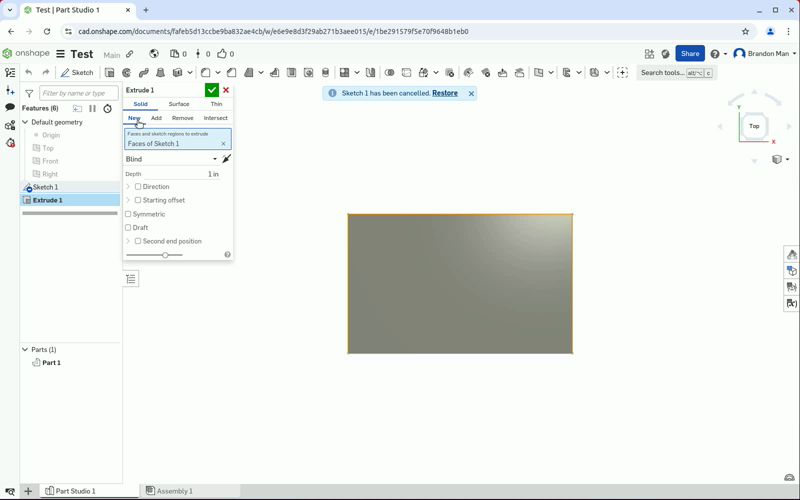
click(137, 120)
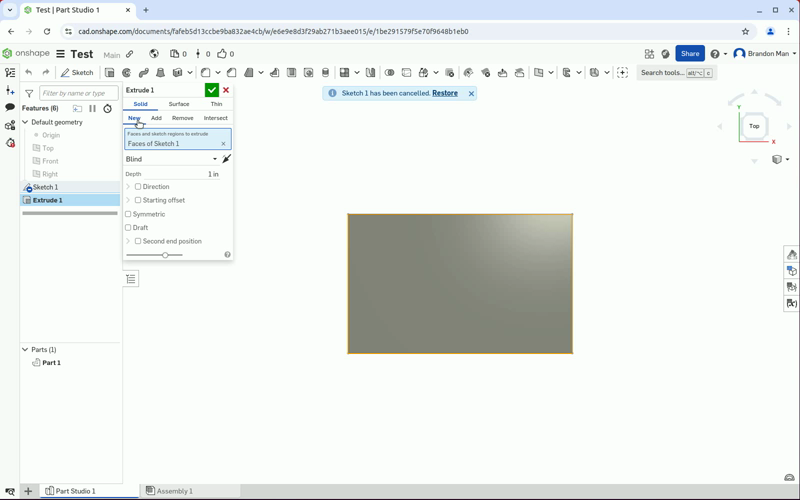
key(tab, 4)
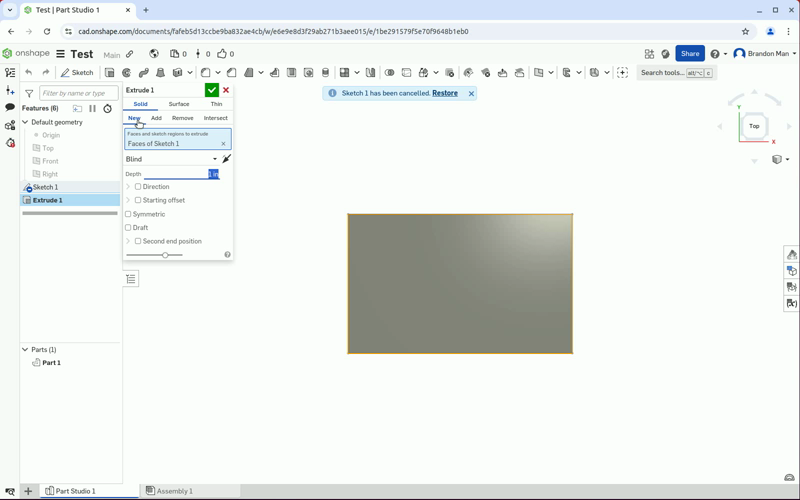
text(1.685)
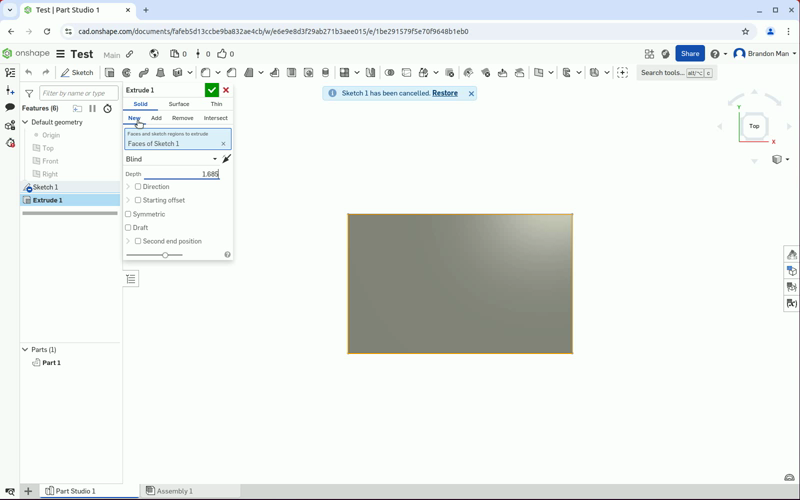
key(enter)
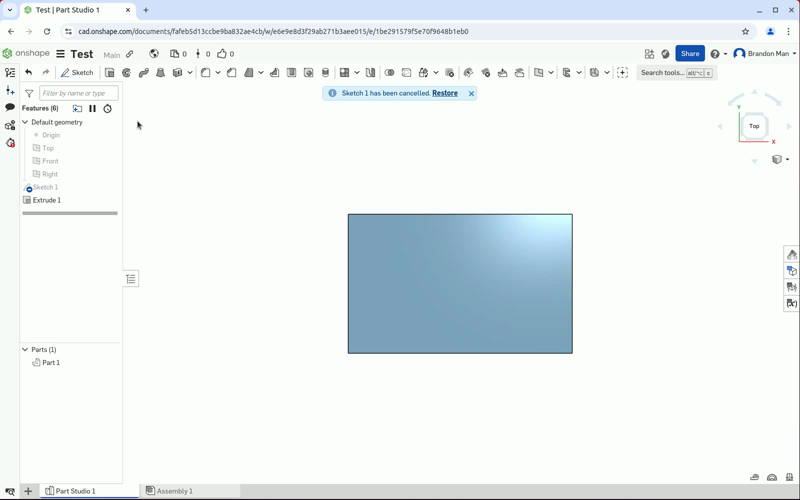
key(shift+h)
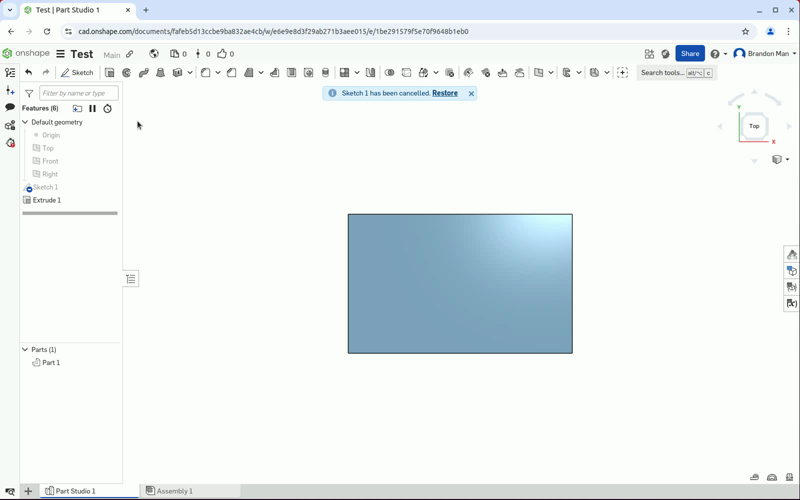
key(shift+h)
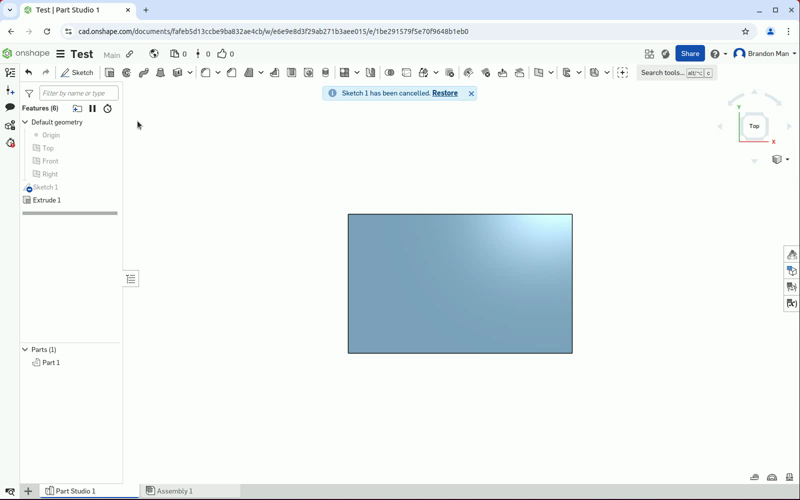
mouse_move(73, 189)
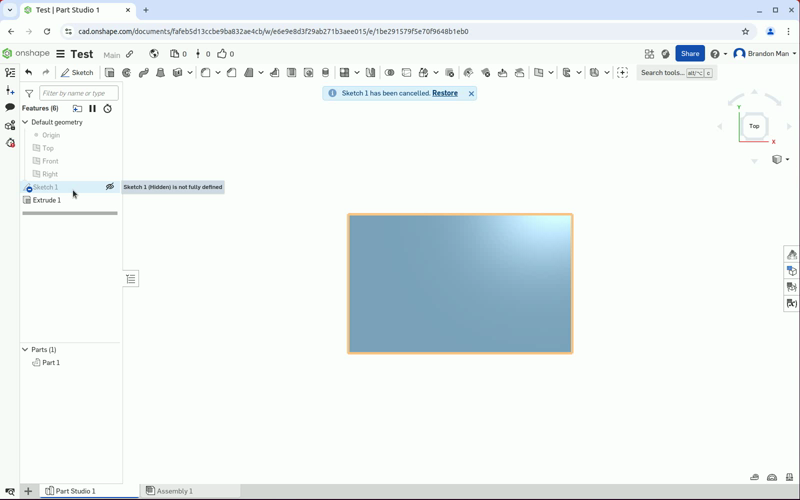
click(73, 189)
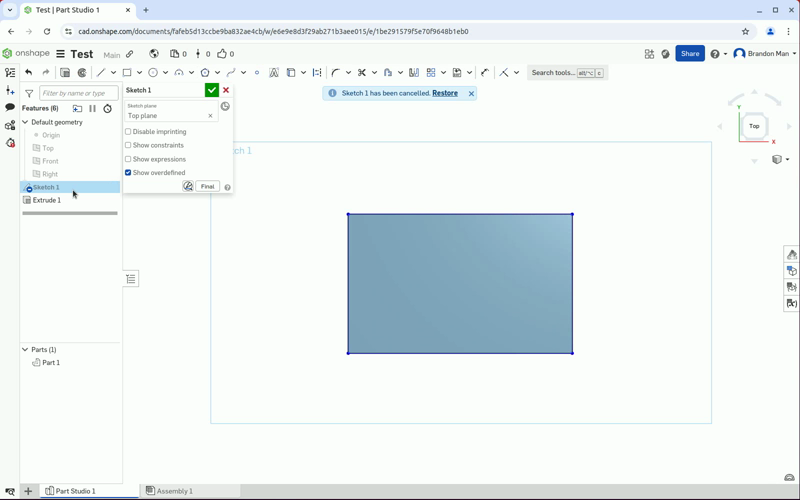
mouse_move(229, 92)
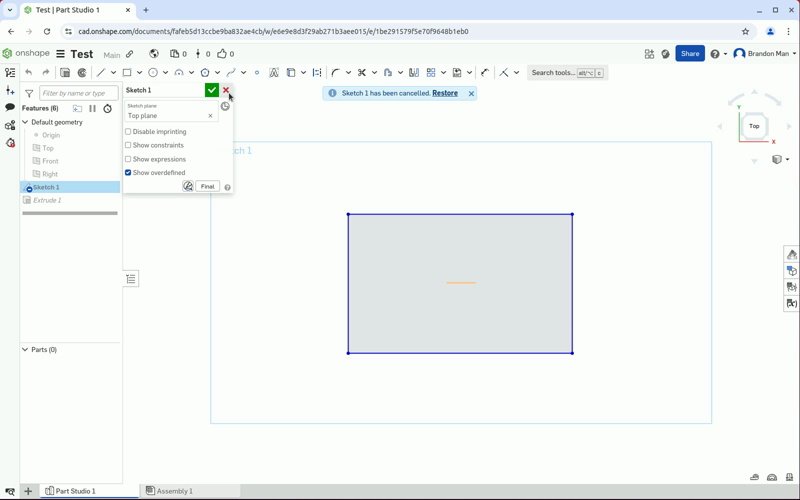
click(229, 92)
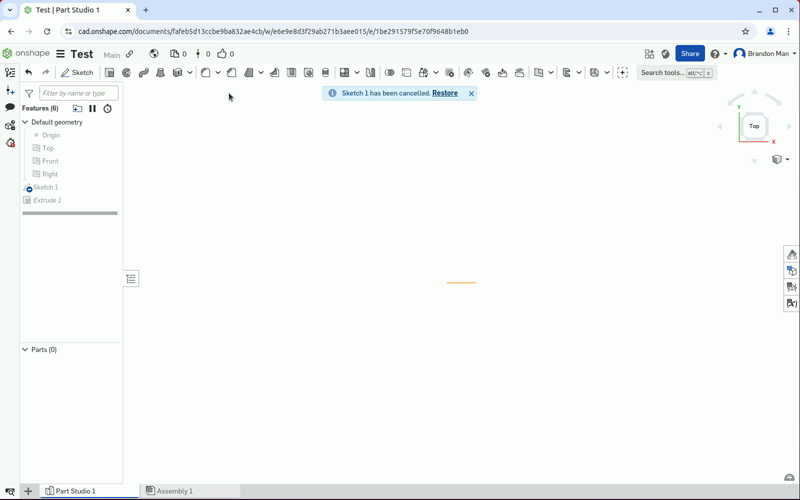
mouse_move(541, 75)
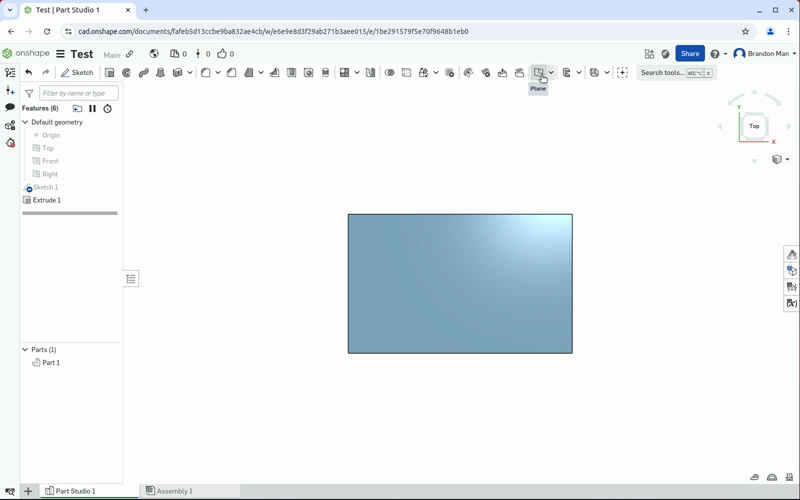
click(541, 75)
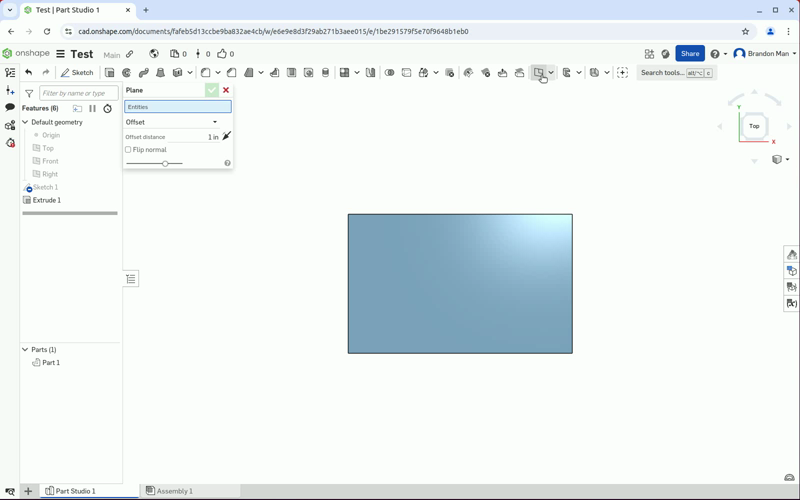
mouse_move(73, 150)
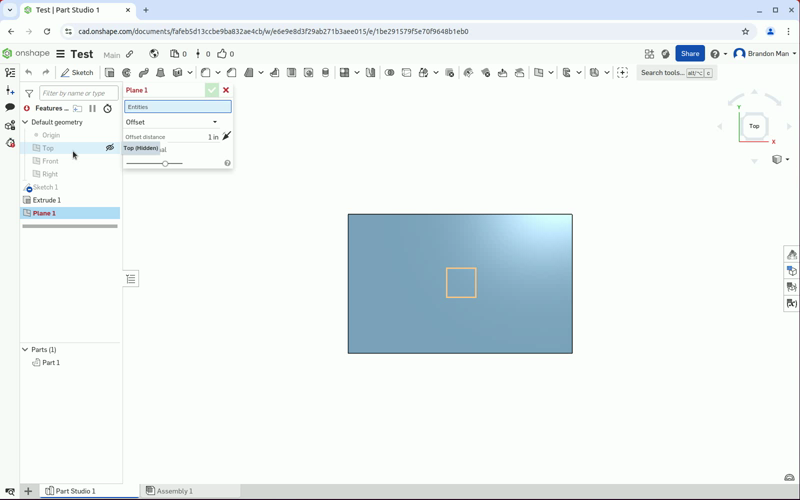
click(73, 150)
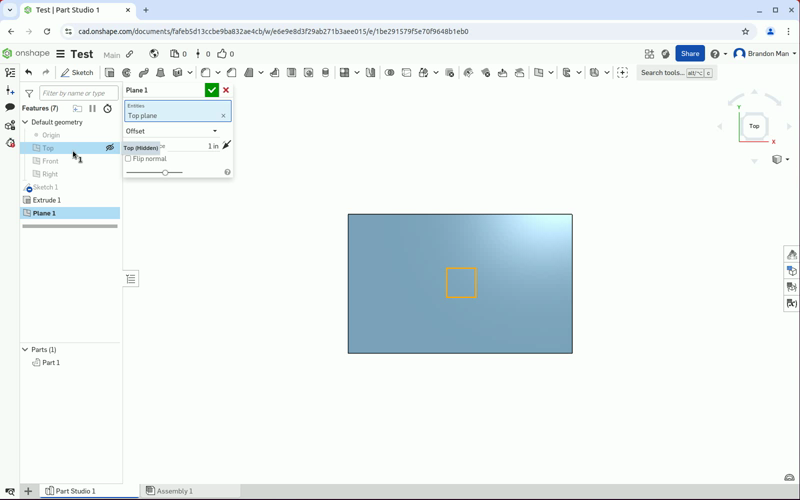
key(tab, 2)
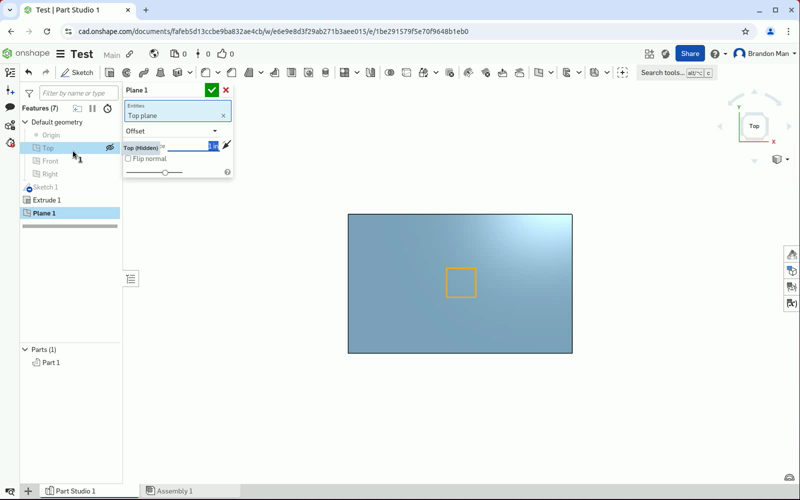
text(1.695)
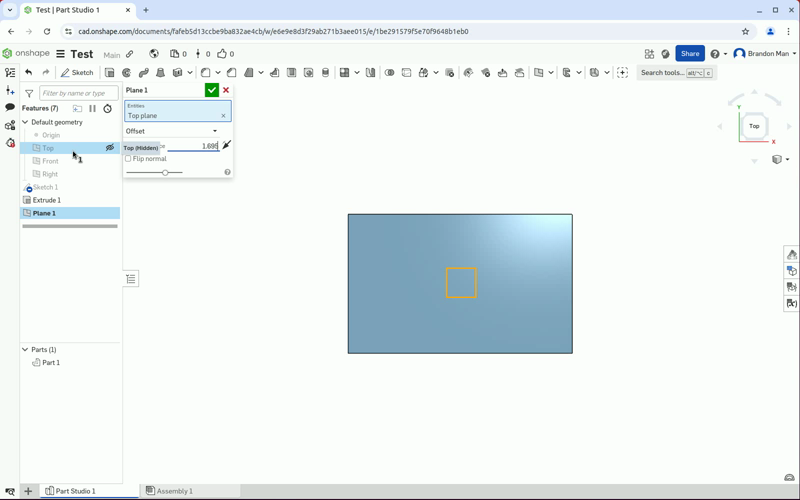
key(enter, 2)
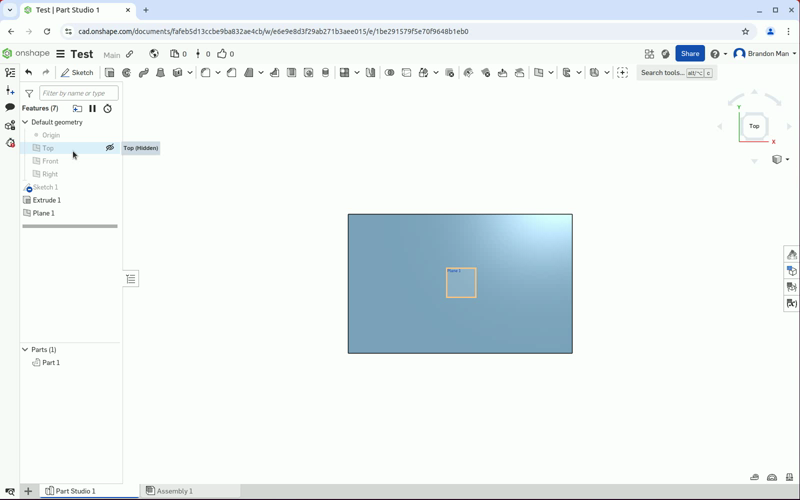
key(shift+s)
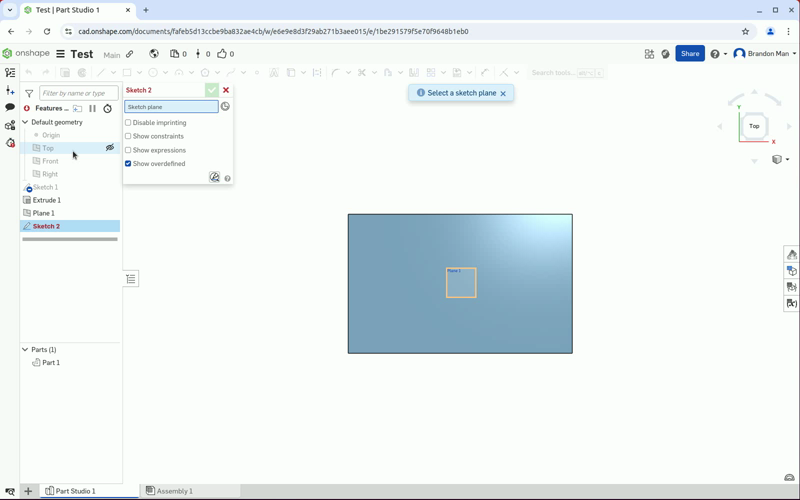
mouse_move(73, 215)
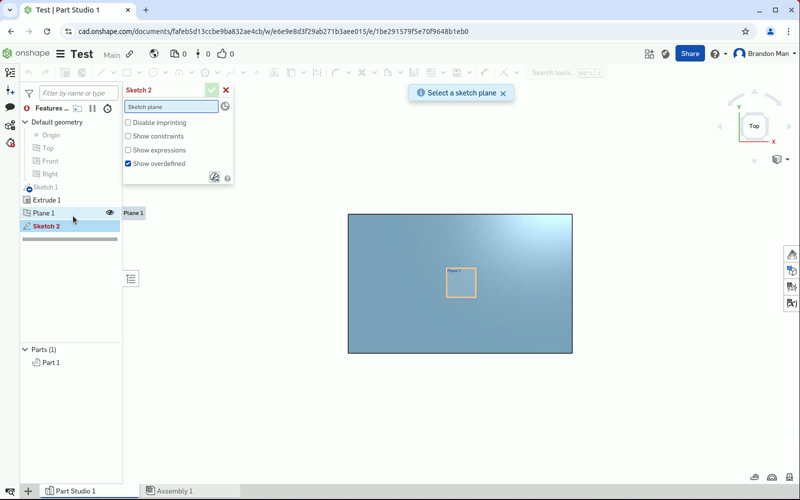
click(73, 215)
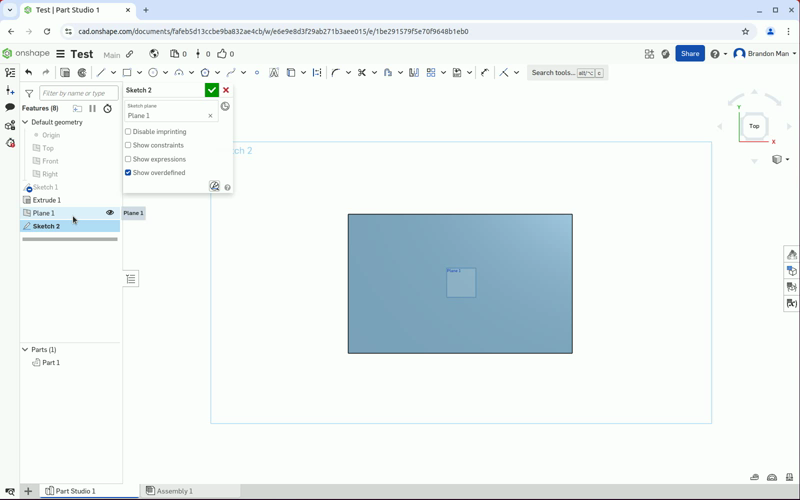
mouse_move(73, 352)
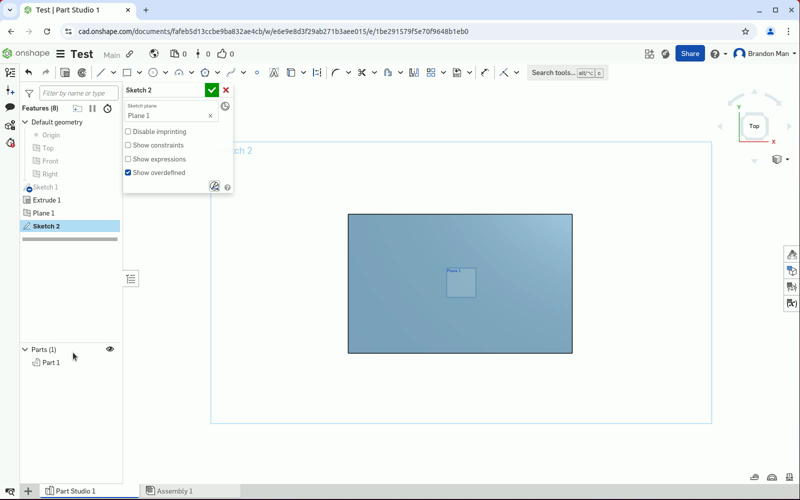
key(y)
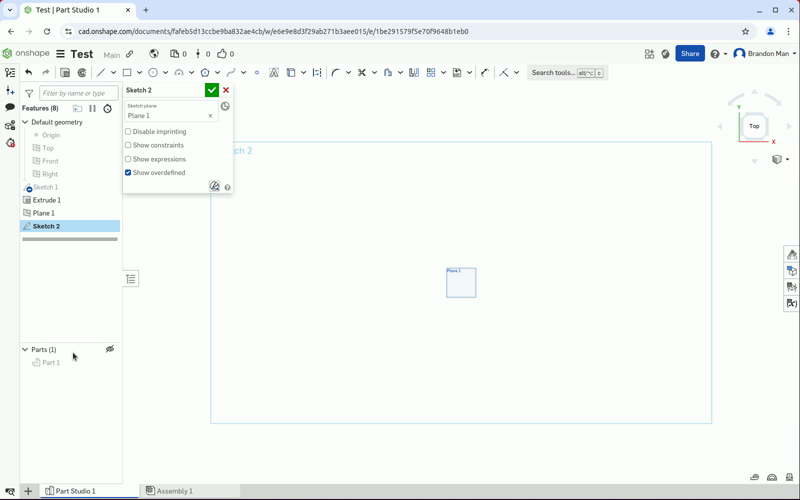
key(c)
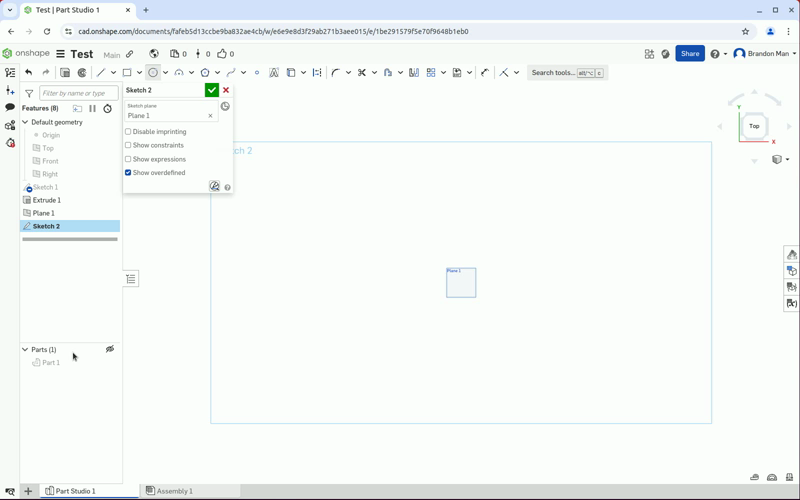
key_down(shift)
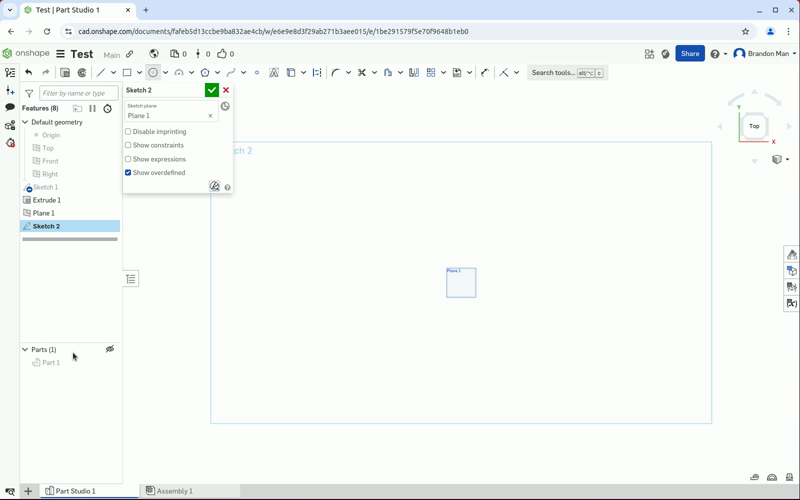
mouse_move(461, 282)
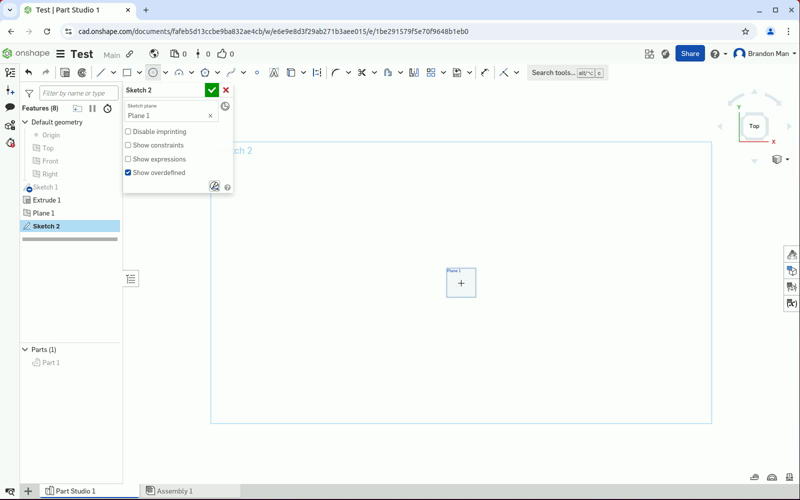
click(461, 282)
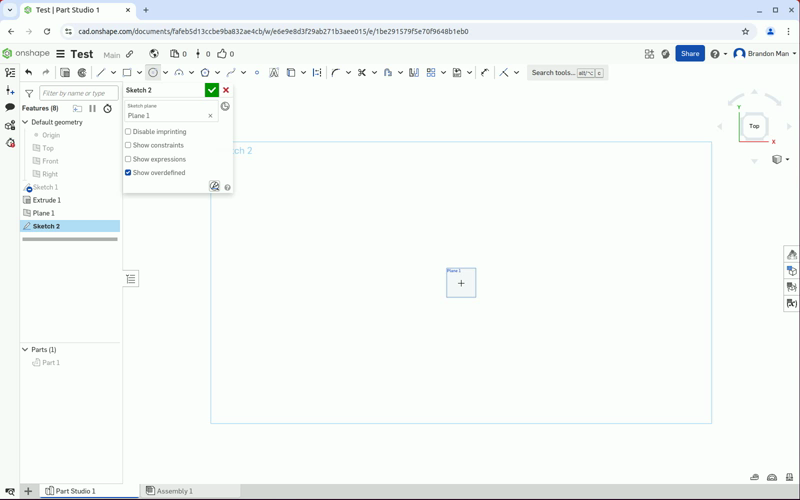
key_up(shift)
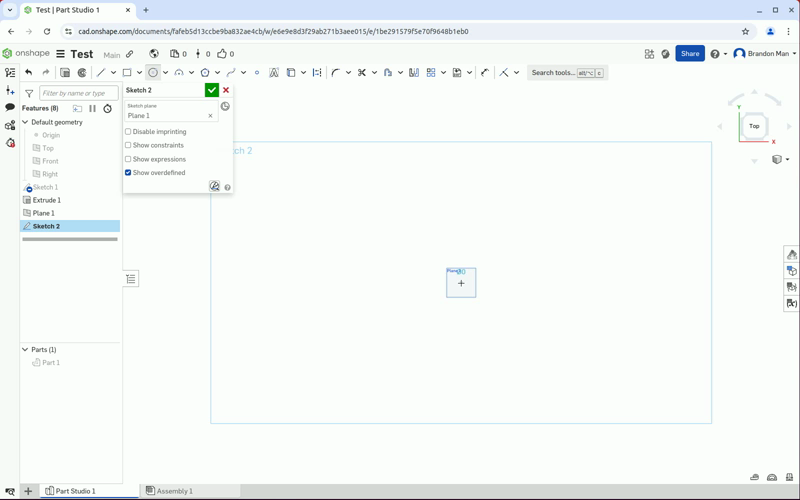
mouse_move(473, 282)
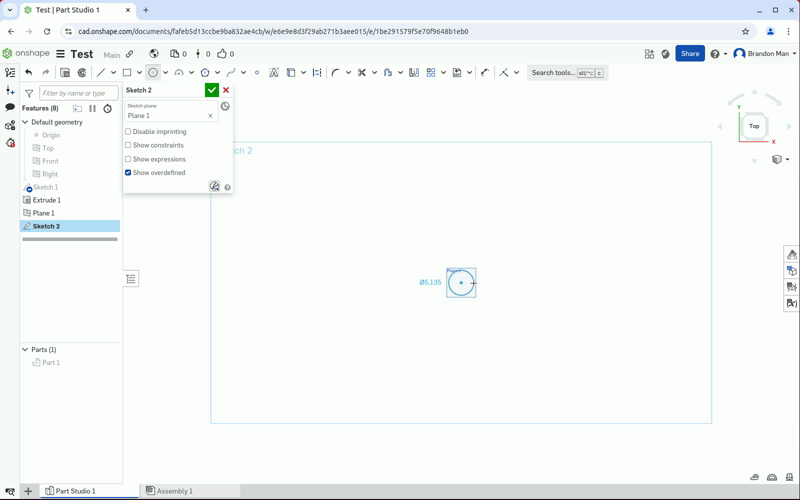
click(473, 282)
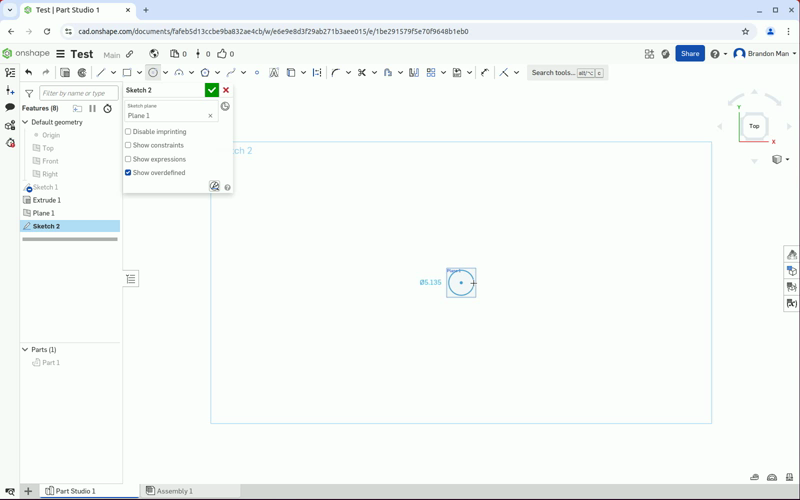
key(esc)
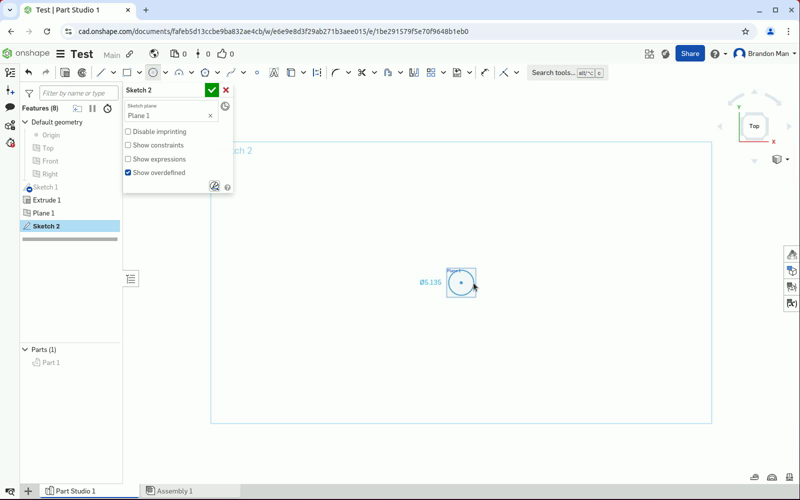
mouse_move(461, 279)
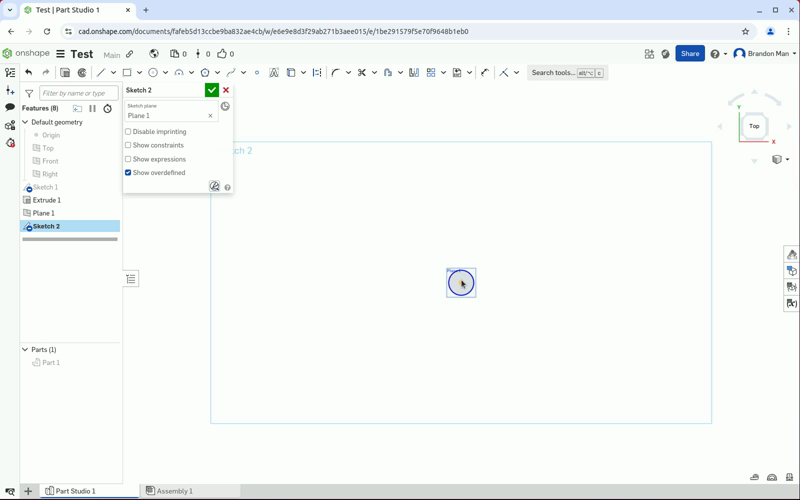
scroll(6)
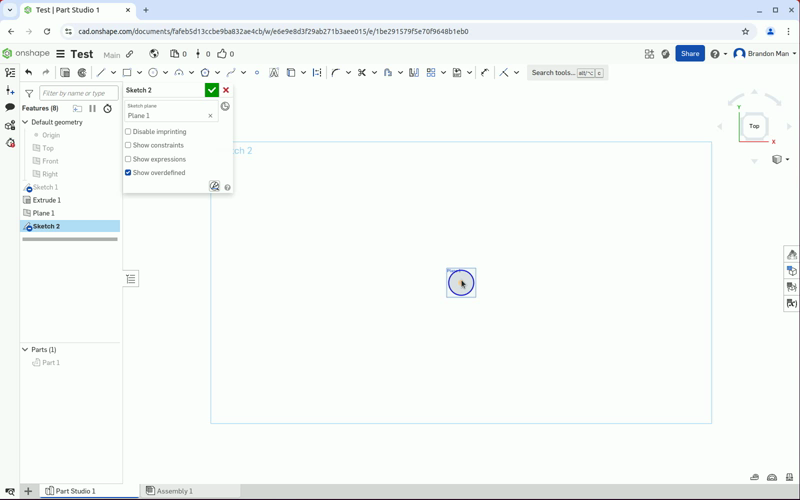
scroll(6)
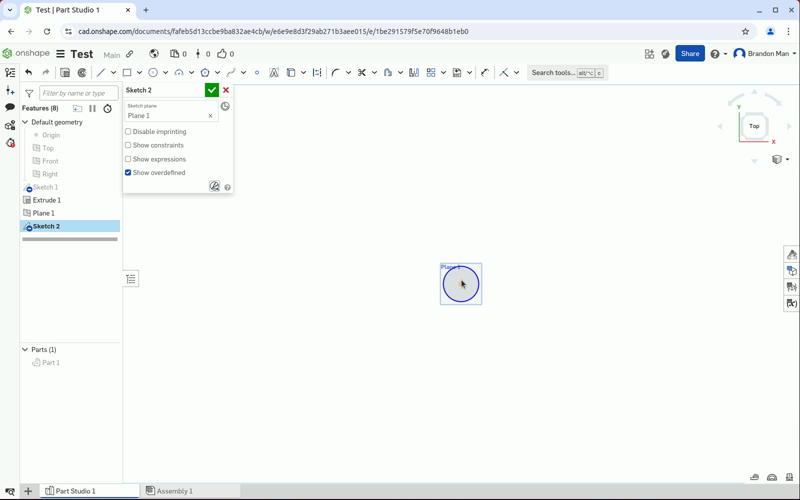
scroll(6)
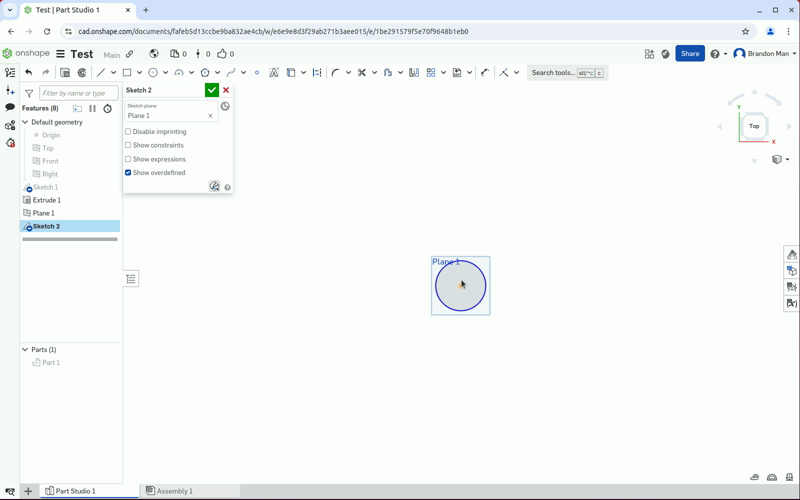
scroll(6)
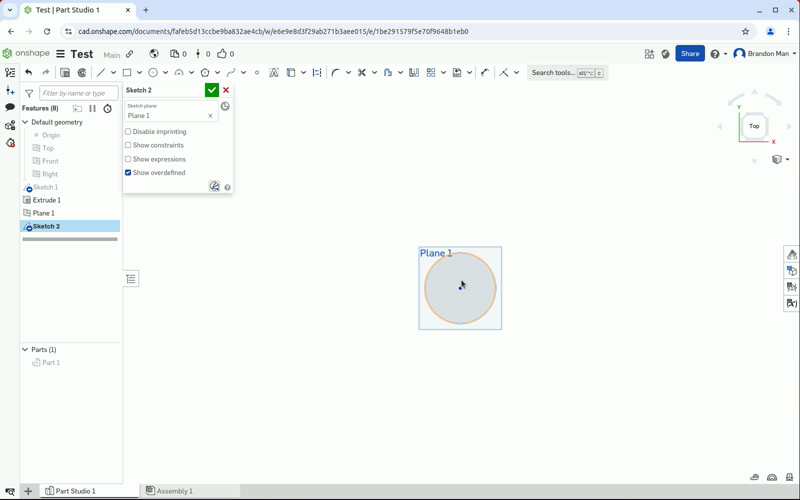
scroll(6)
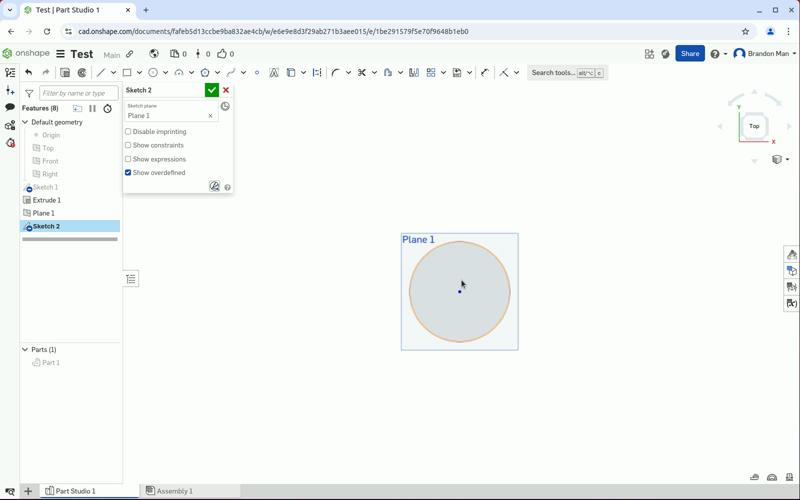
scroll(6)
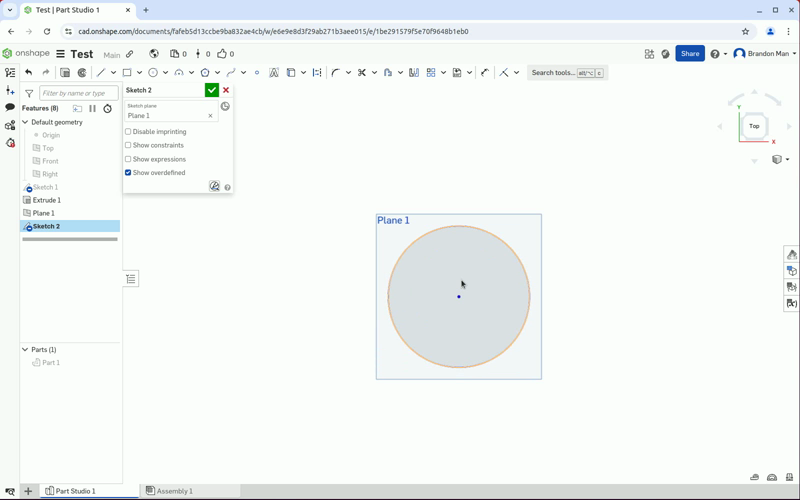
scroll(6)
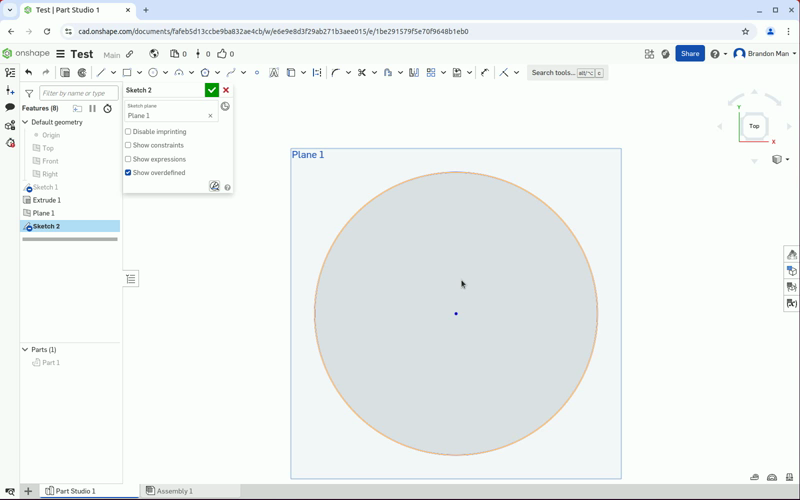
click(461, 279)
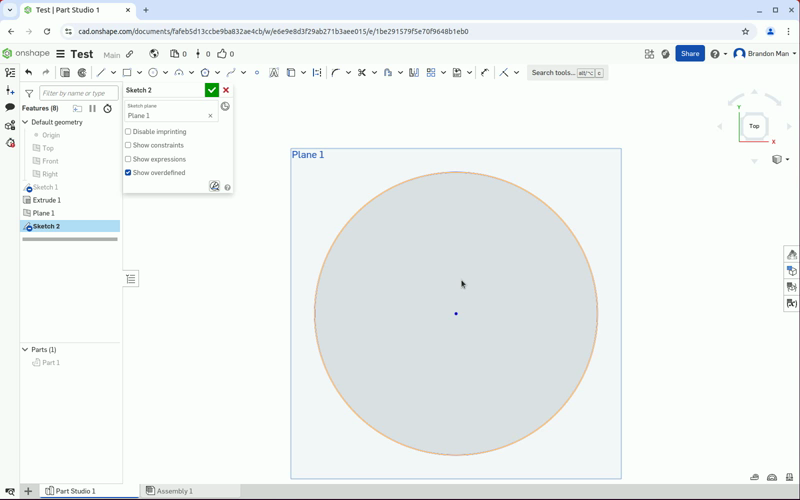
scroll(-6)
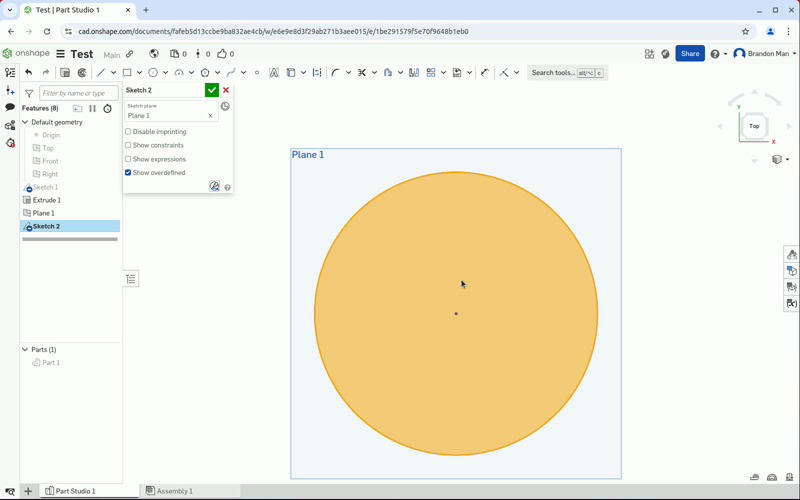
scroll(-6)
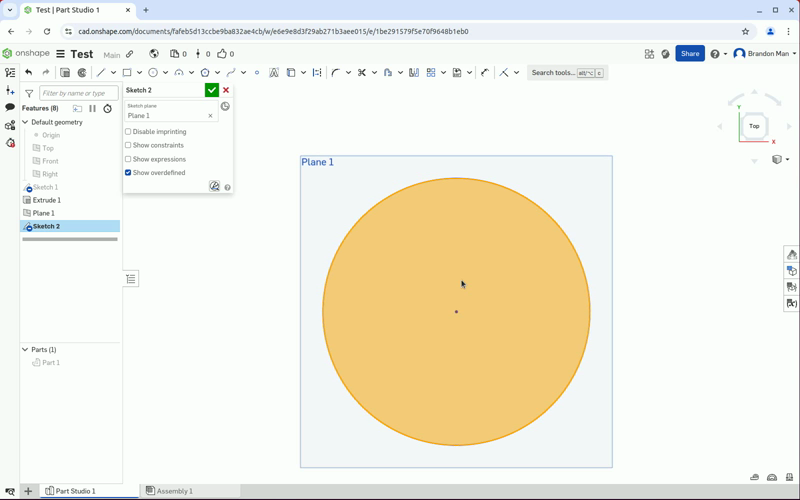
scroll(-6)
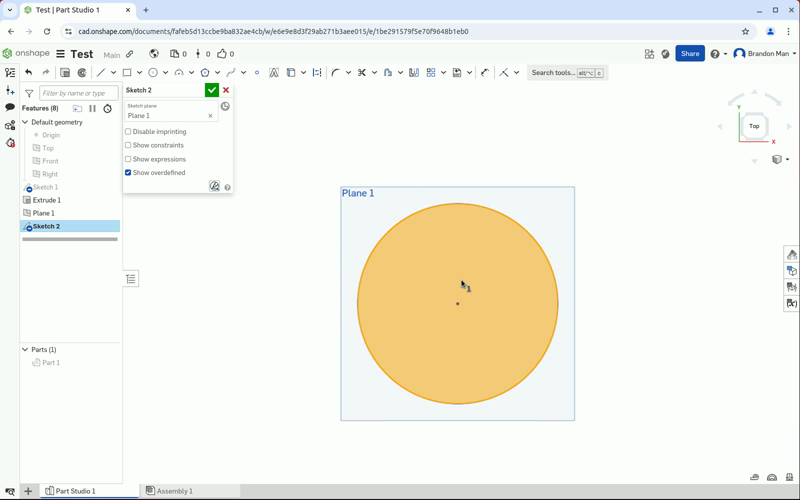
scroll(-6)
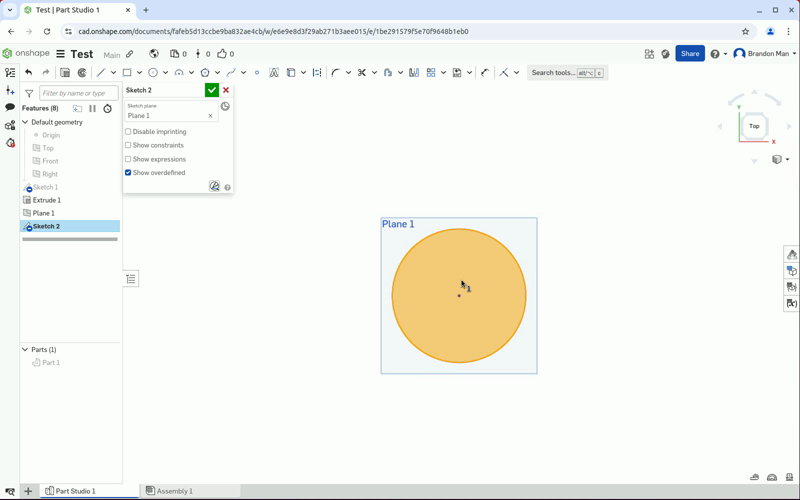
scroll(-6)
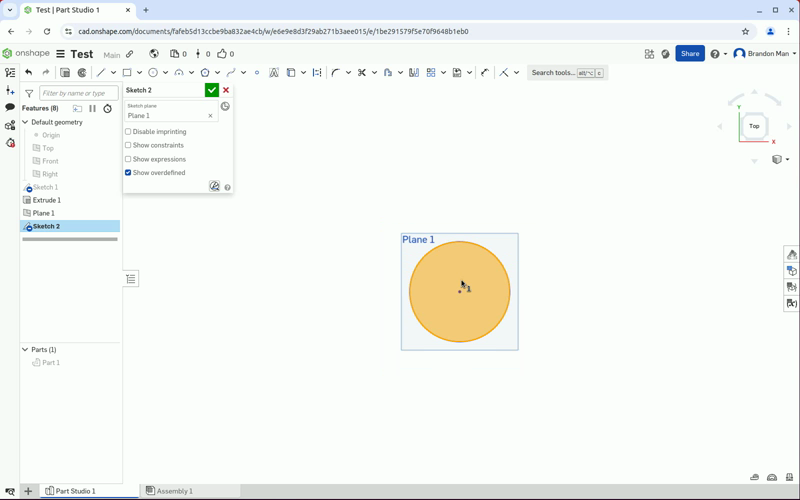
scroll(-6)
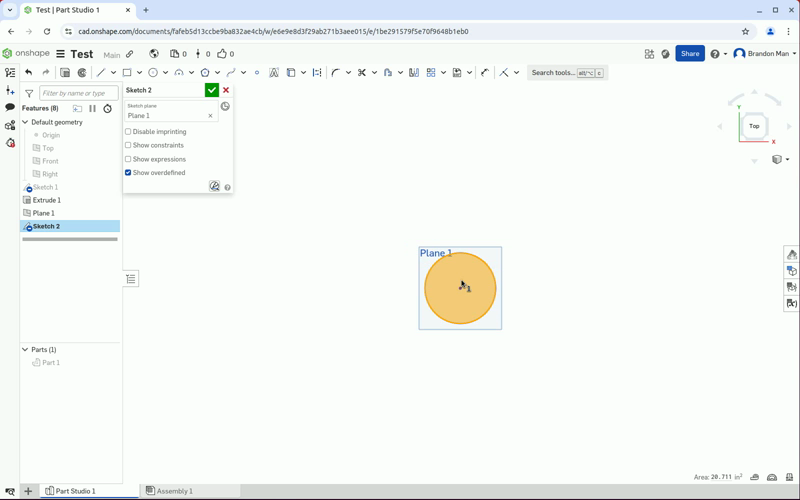
scroll(-6)
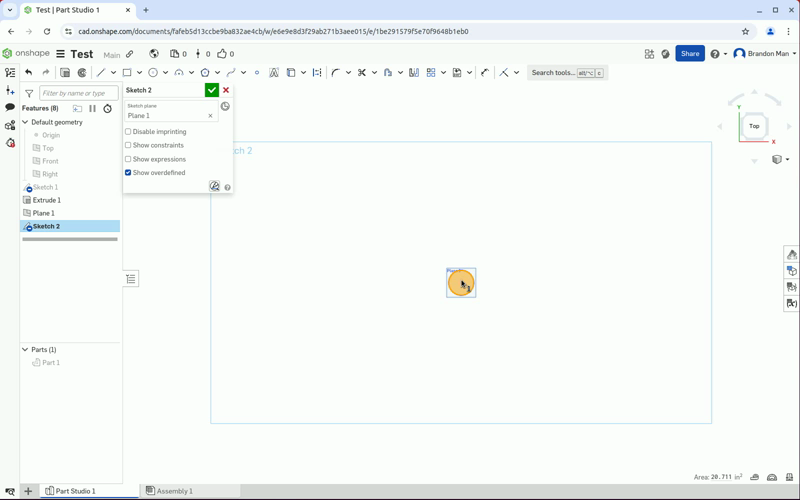
mouse_move(73, 352)
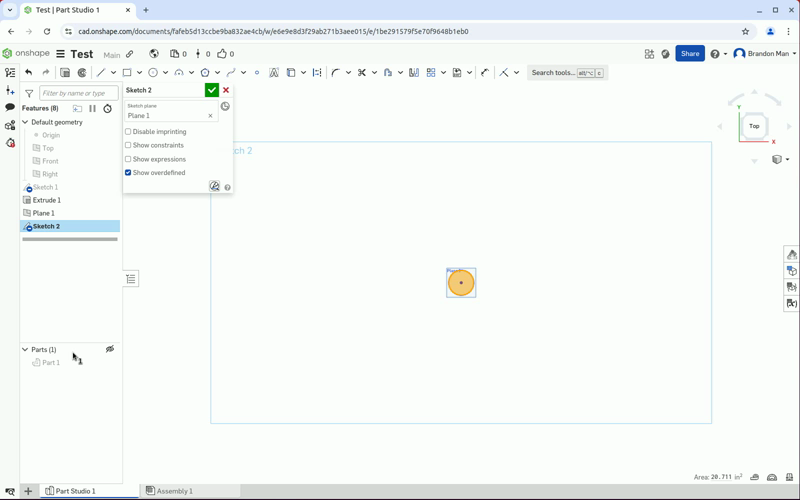
key(shift+y)
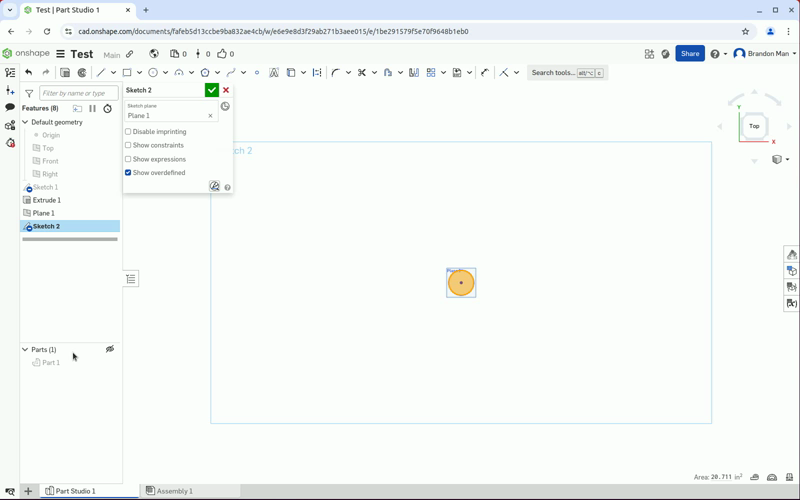
key(shift+e)
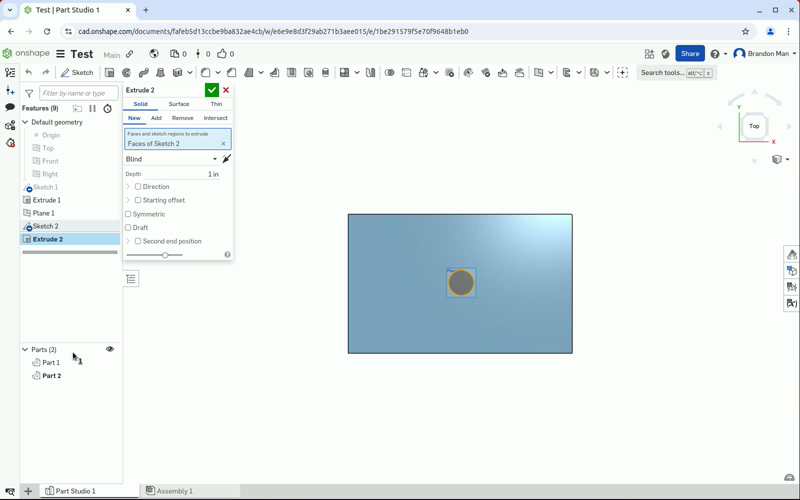
mouse_move(143, 106)
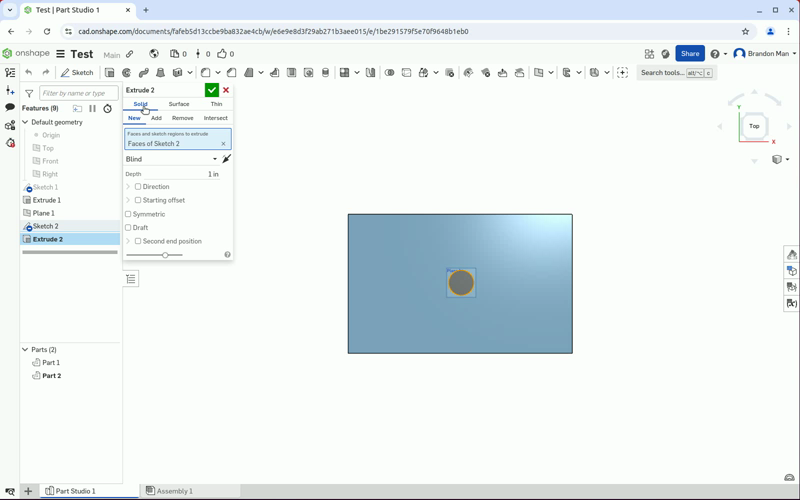
click(143, 106)
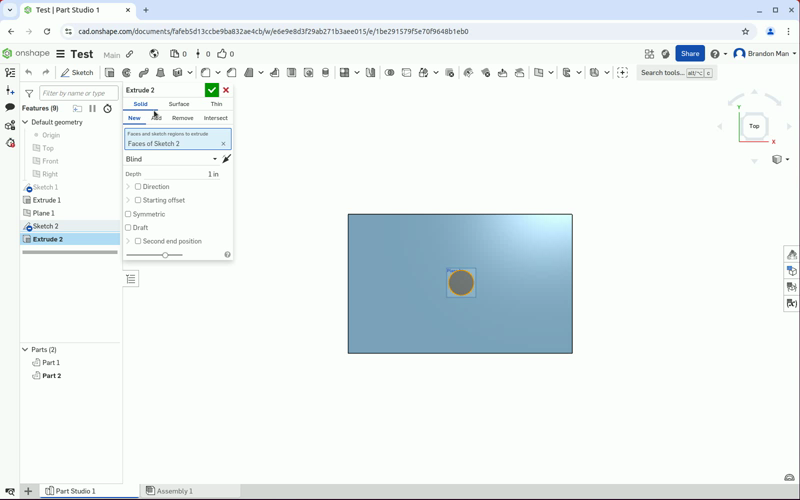
mouse_move(186, 120)
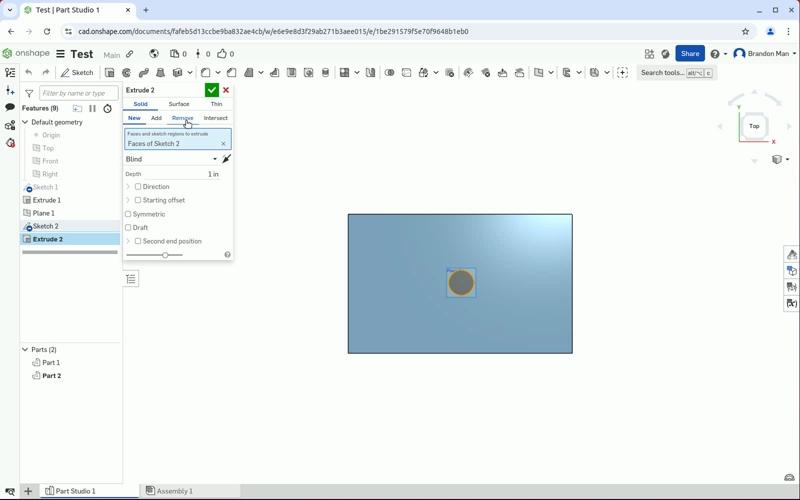
click(186, 120)
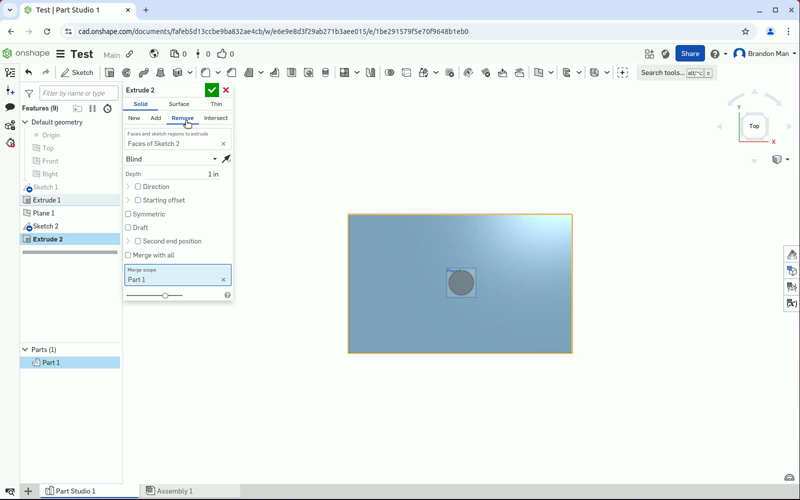
key(tab, 4)
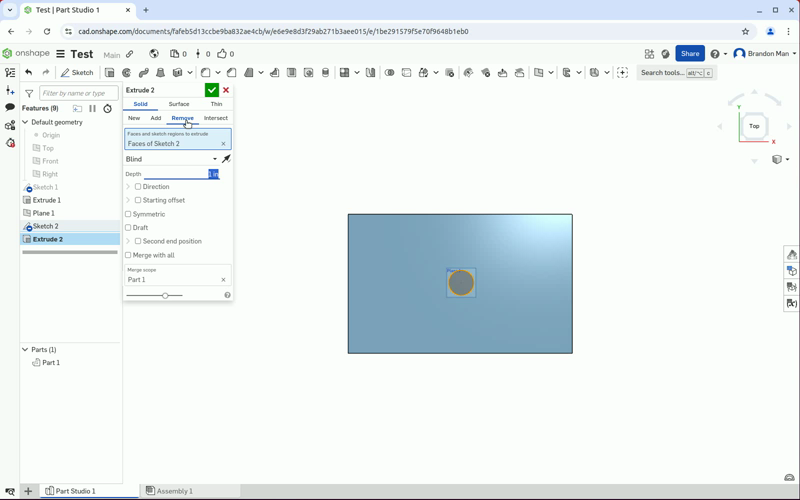
text(2.889)
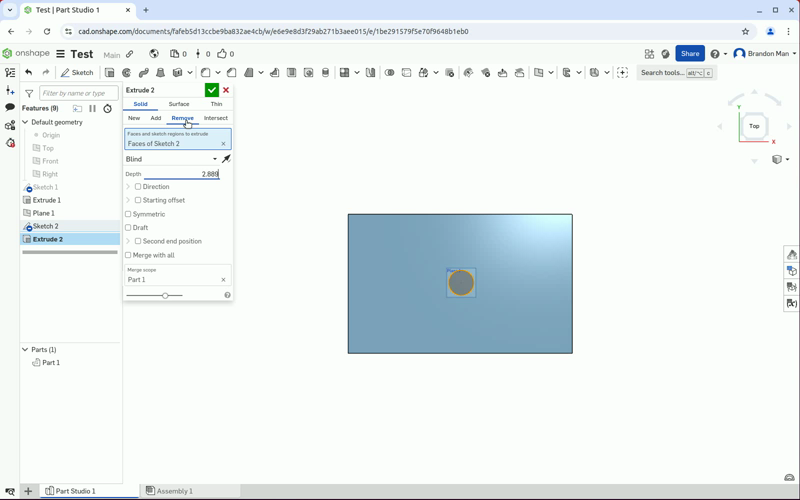
key(tab, 6)
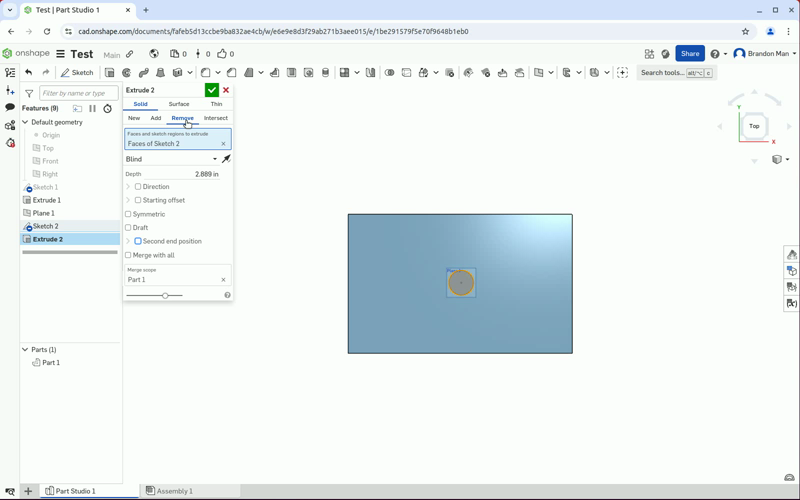
key(space)
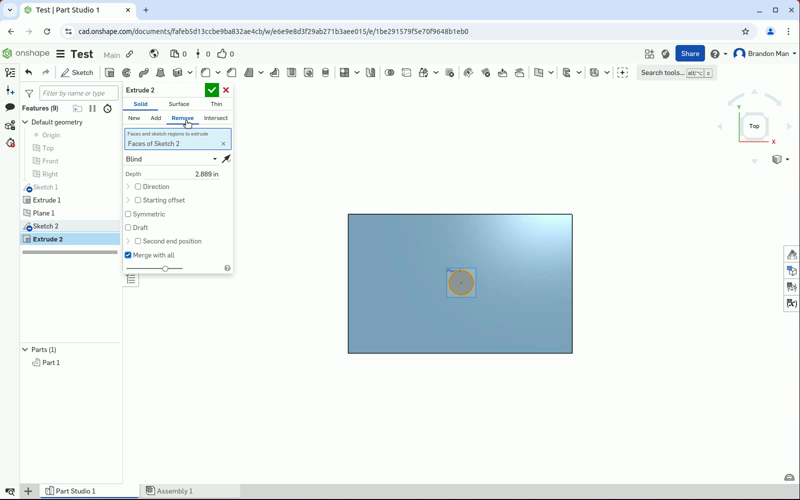
key(enter)
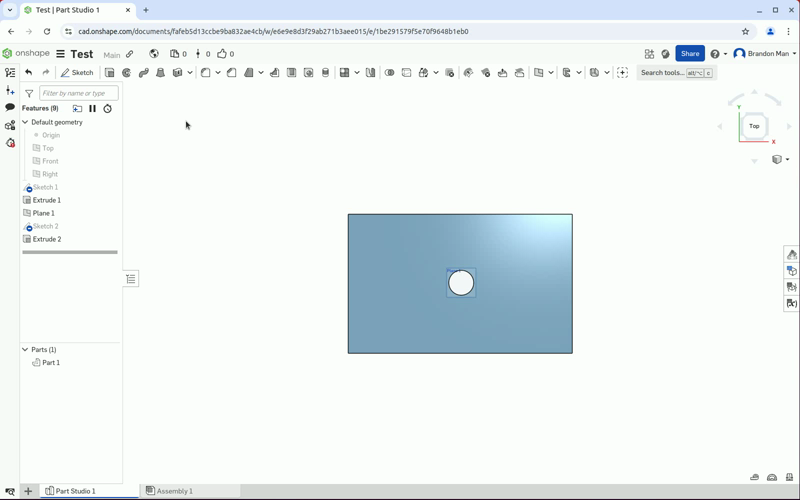
key(shift+h)
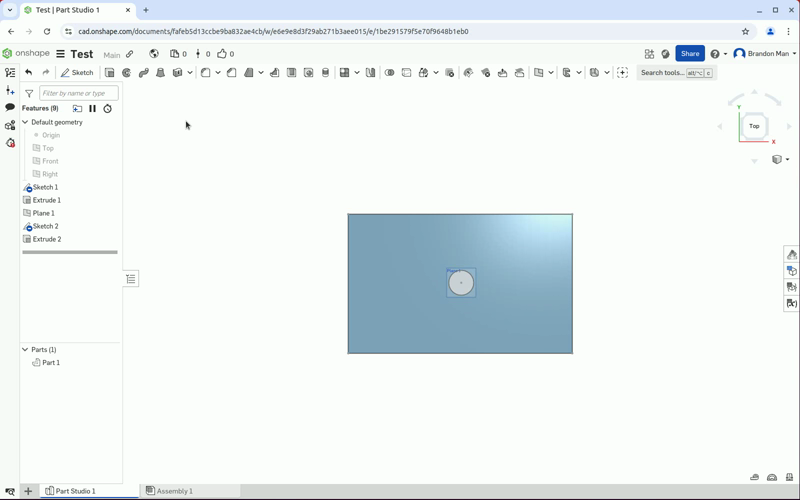
key(shift+h)
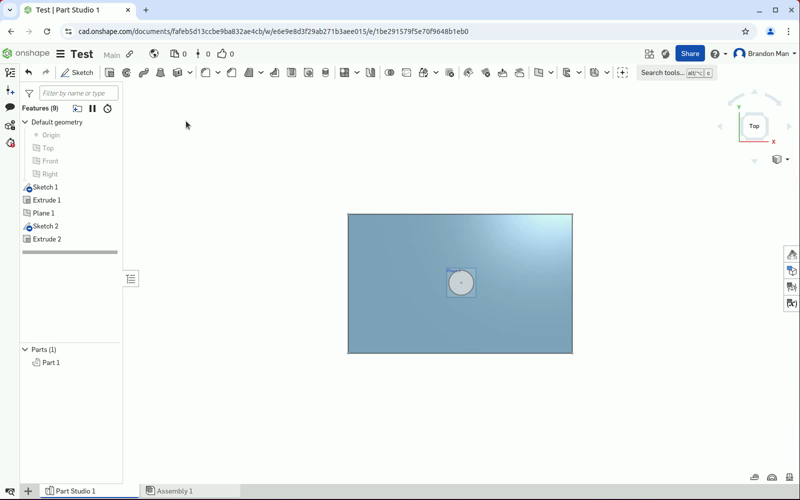
key(shift+7)
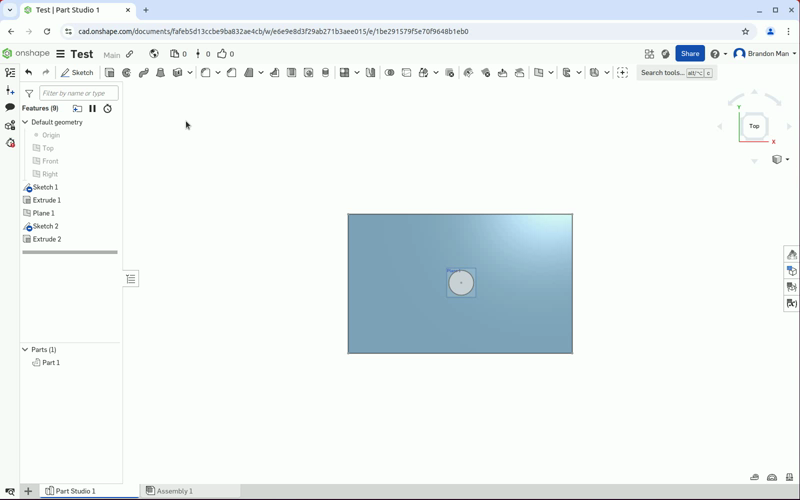
key(up, 3)
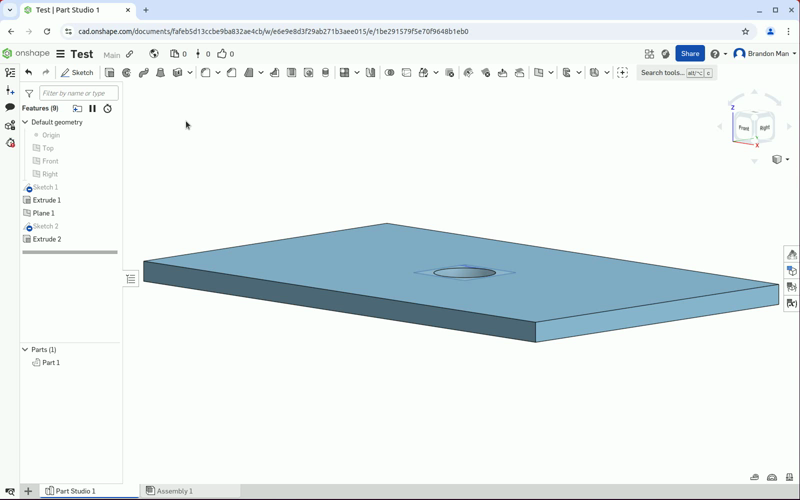
key(left, 3)
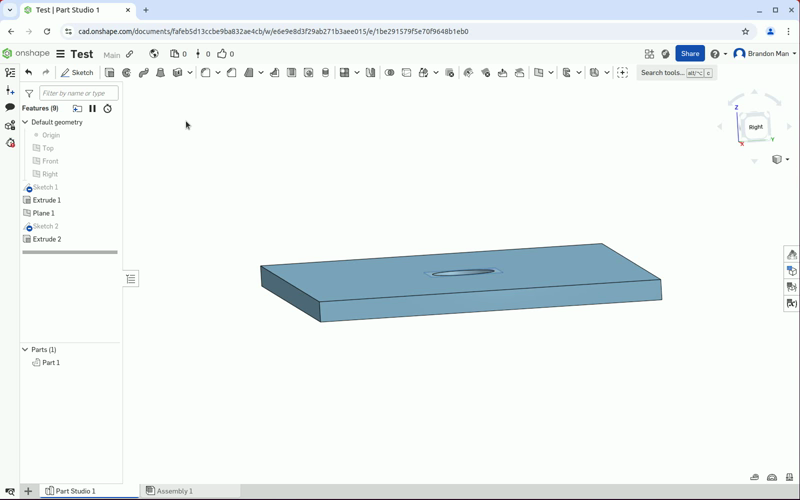
key(right, 3)
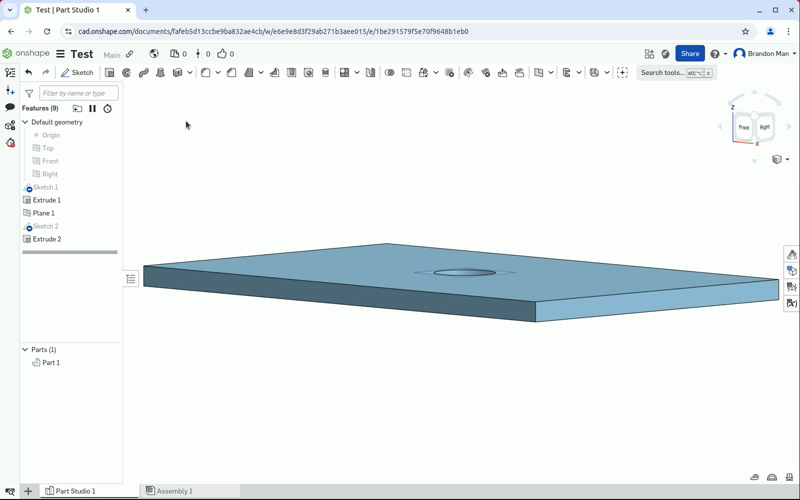
key(down, 3)
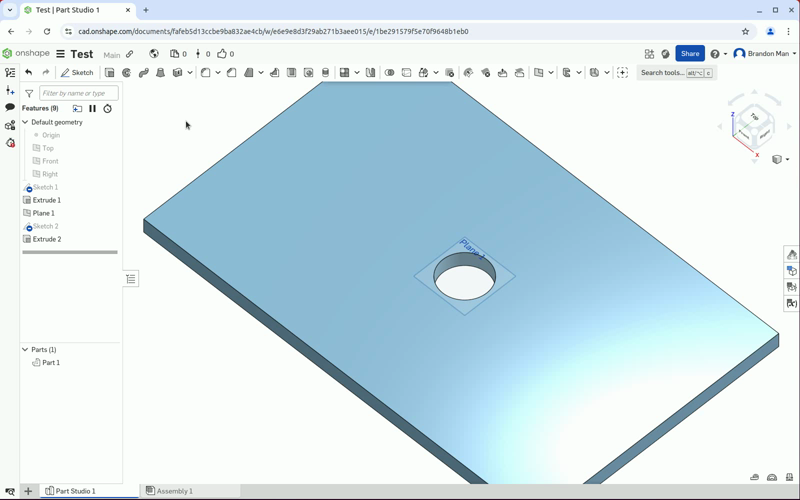
mouse_move(73, 189)
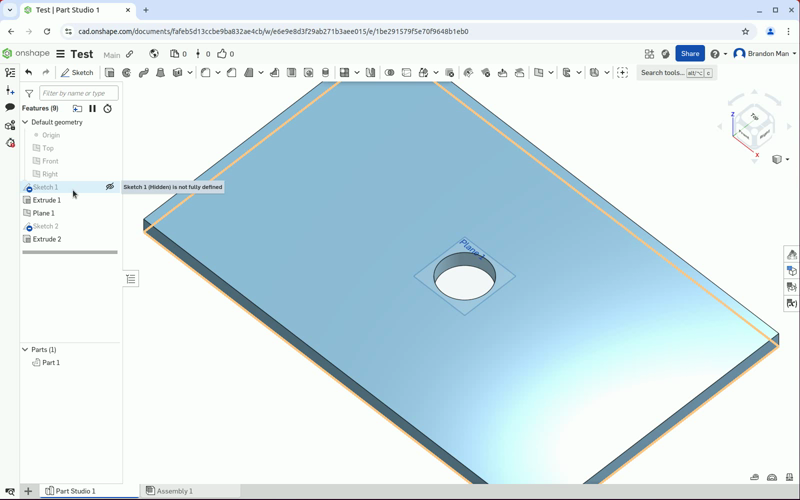
click(73, 189)